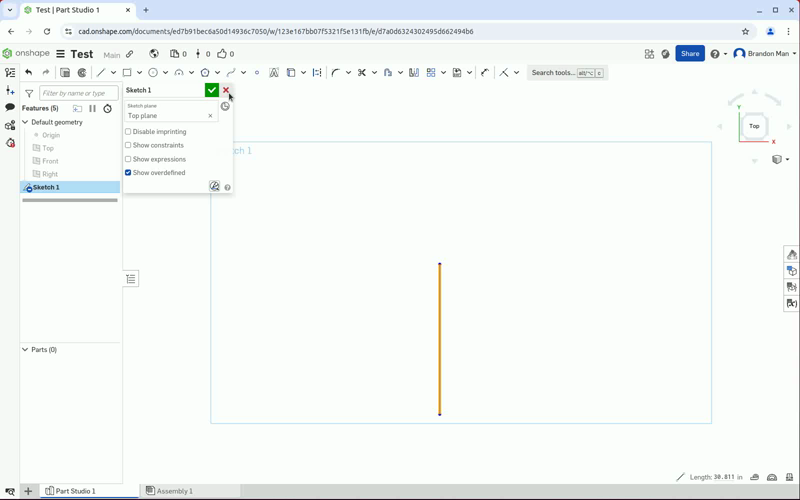
key(shift+h)
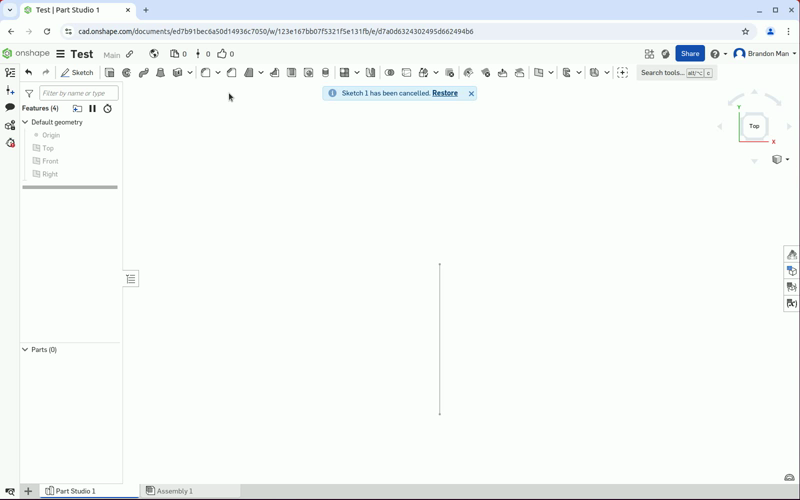
mouse_move(73, 352)
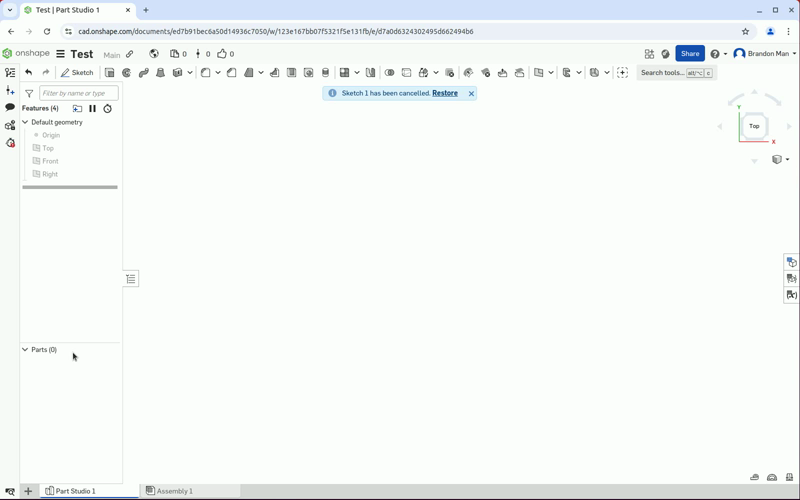
key(y)
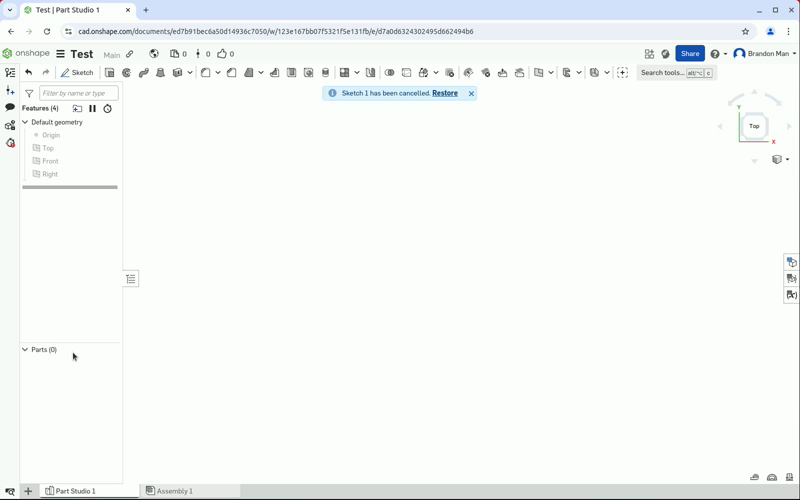
key(shift+p)
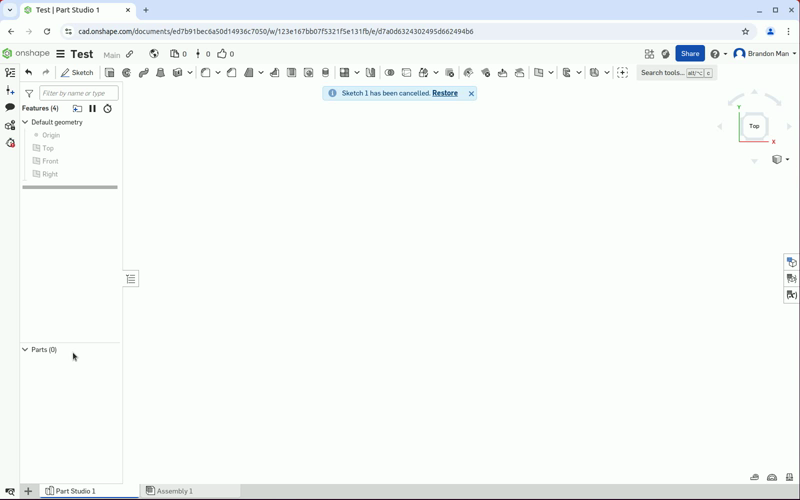
key(space)
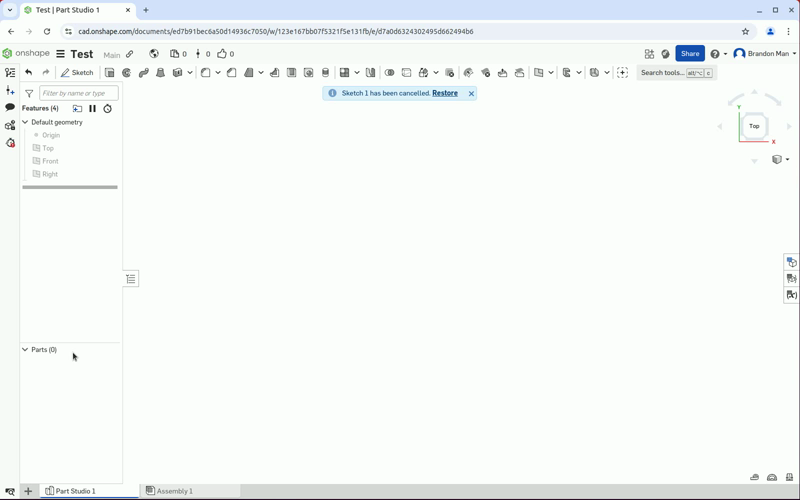
key_down(shift)
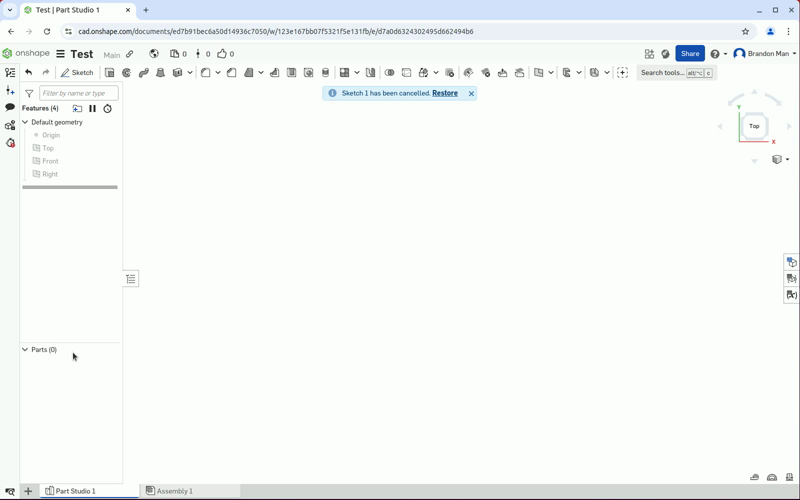
key(up)
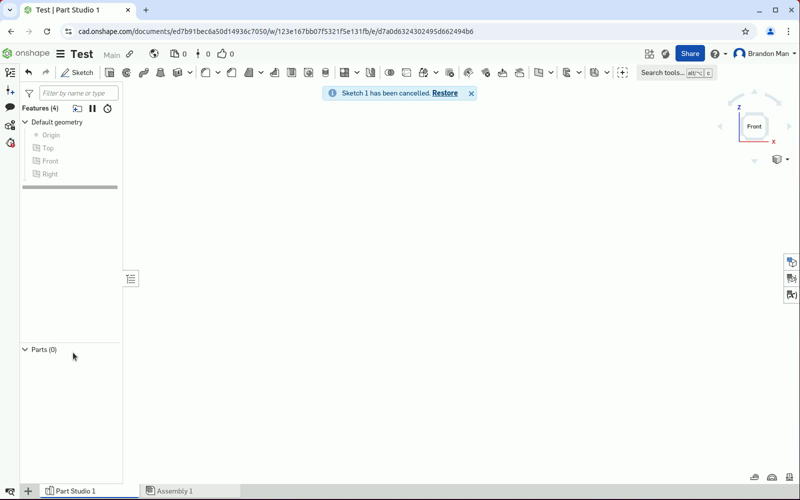
key_up(shift)
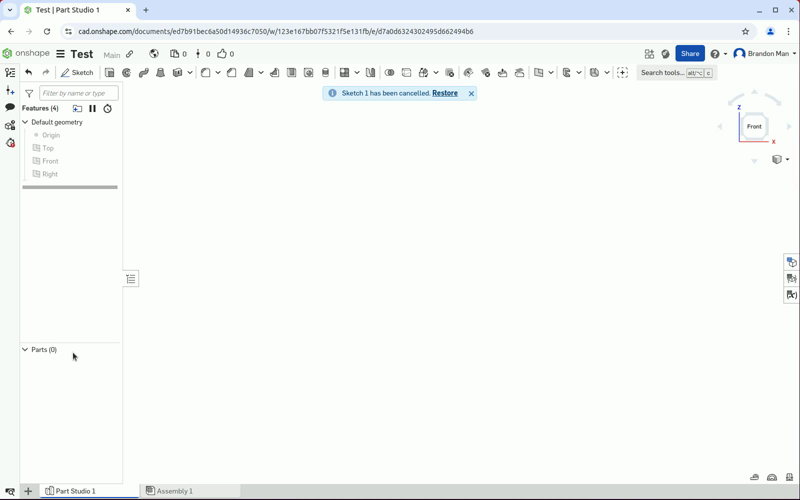
mouse_move(73, 352)
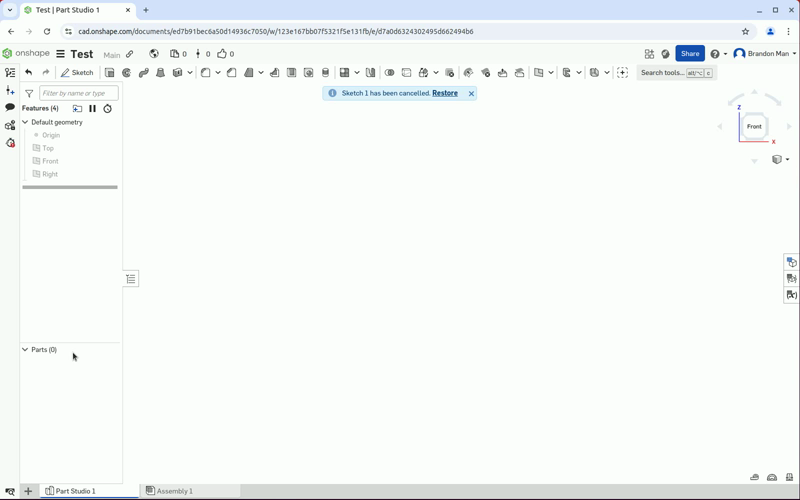
key(shift+y)
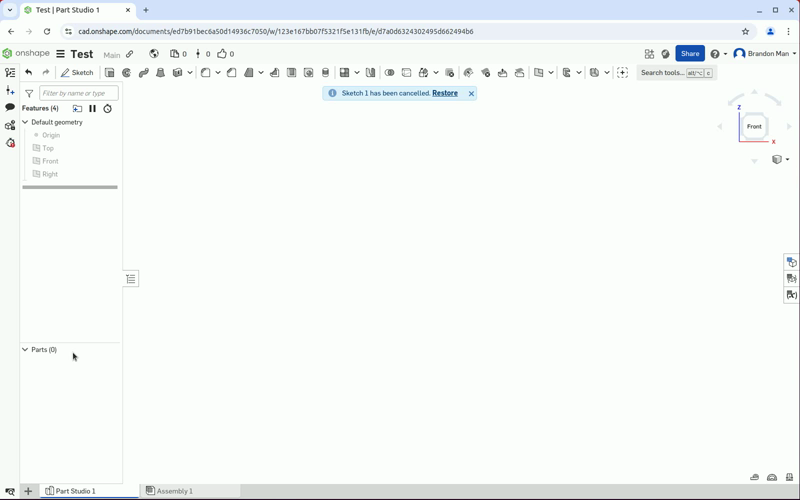
key(shift+s)
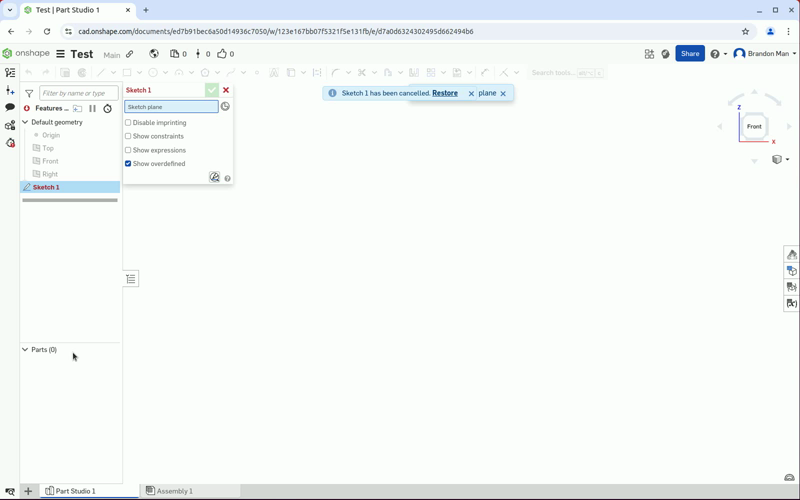
mouse_move(73, 163)
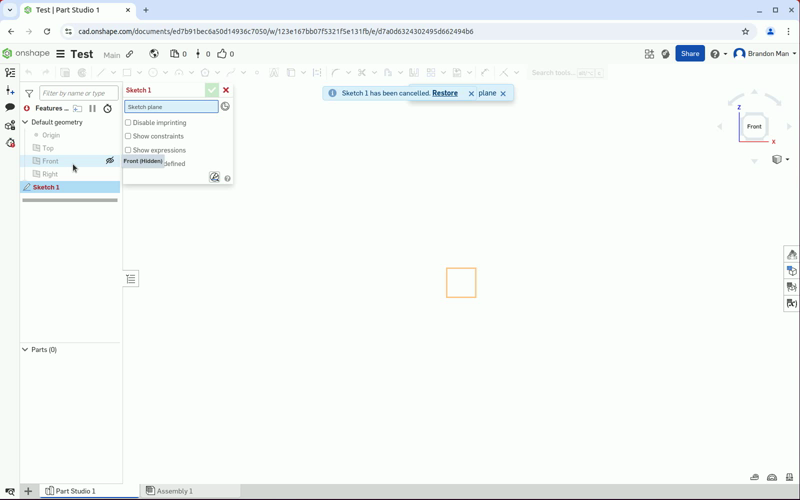
click(73, 163)
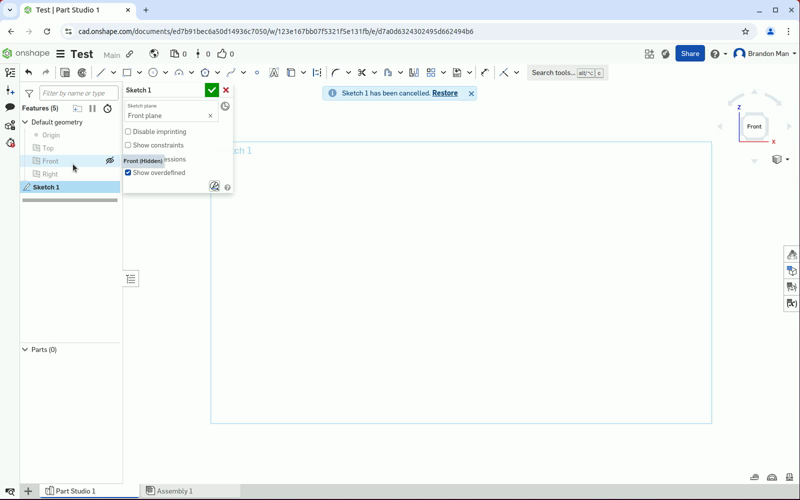
mouse_move(73, 352)
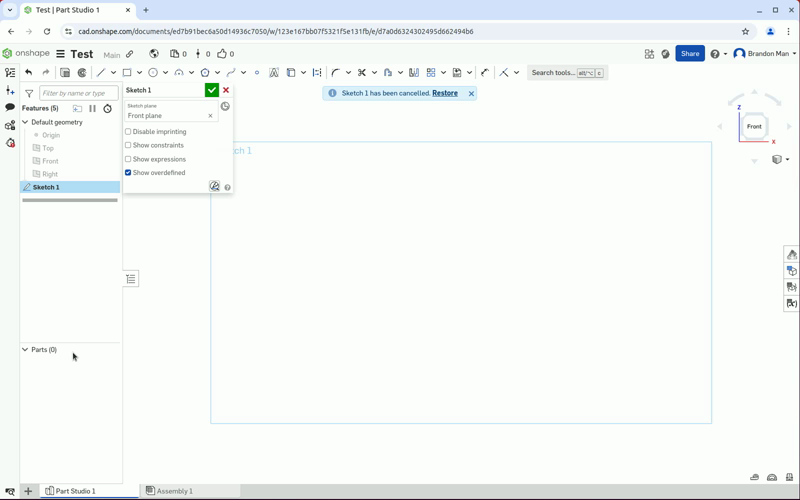
key(y)
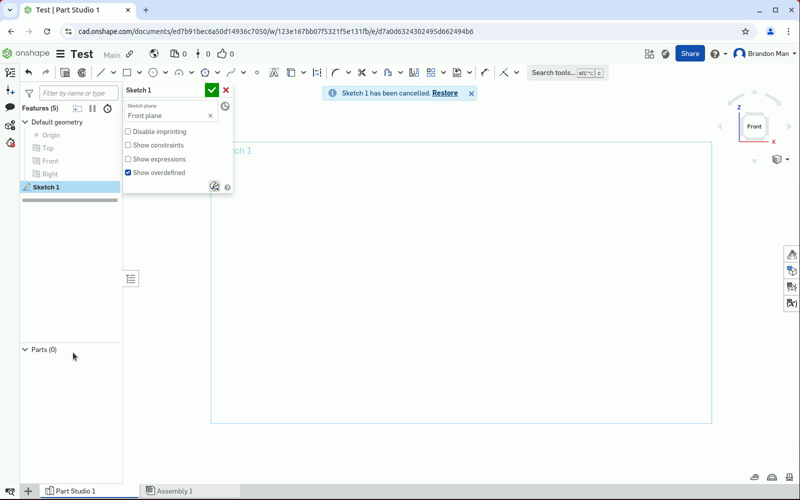
key(l)
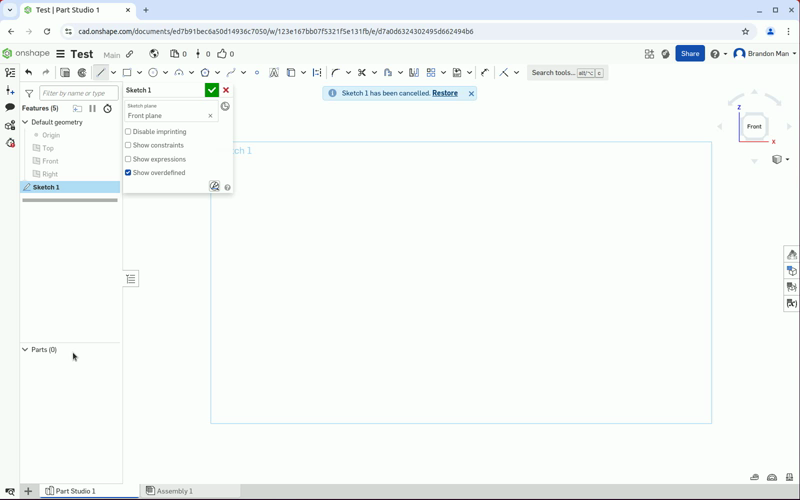
key_down(shift)
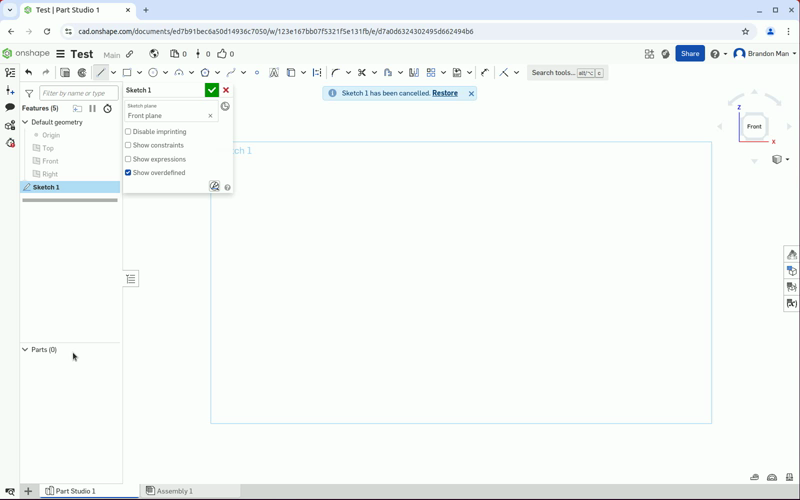
mouse_move(403, 282)
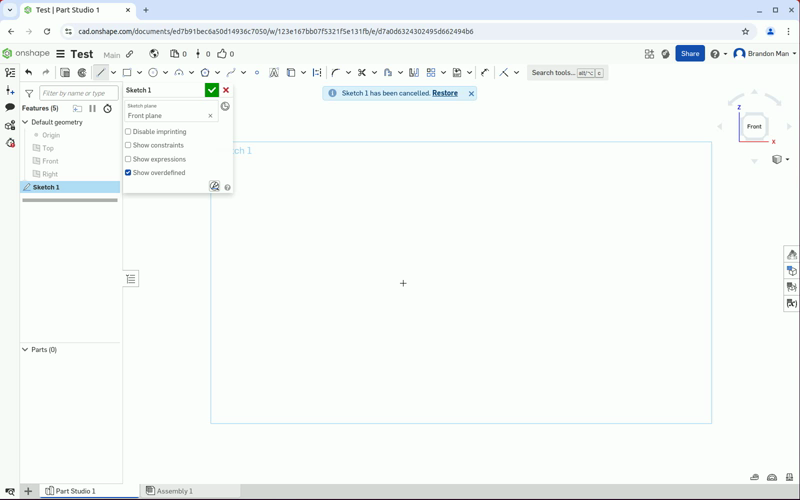
click(403, 282)
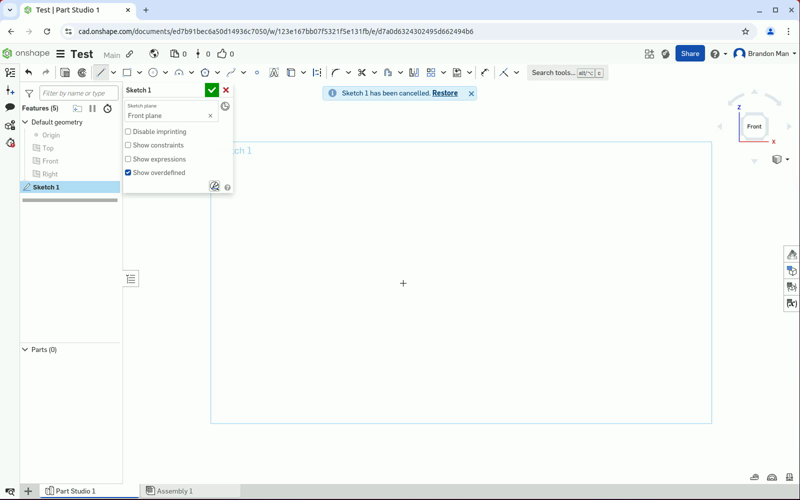
key_up(shift)
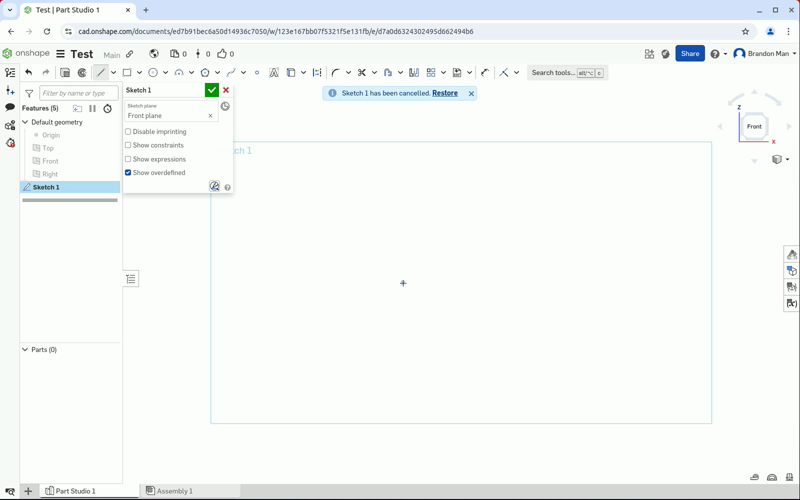
key_down(shift)
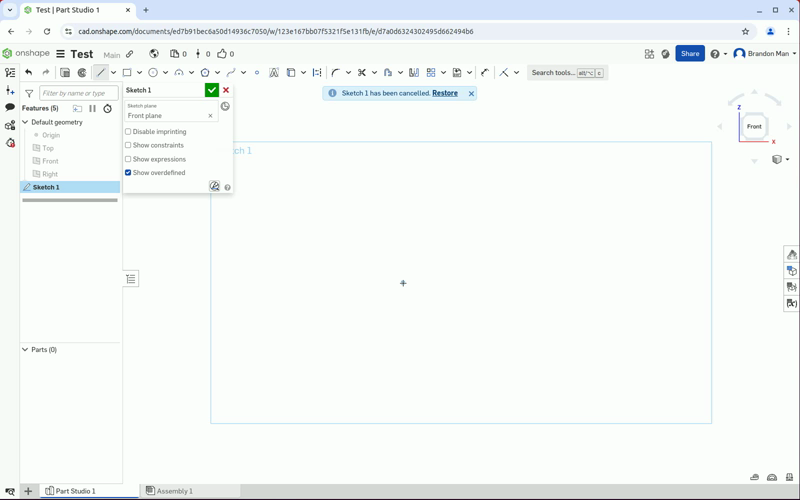
mouse_move(433, 282)
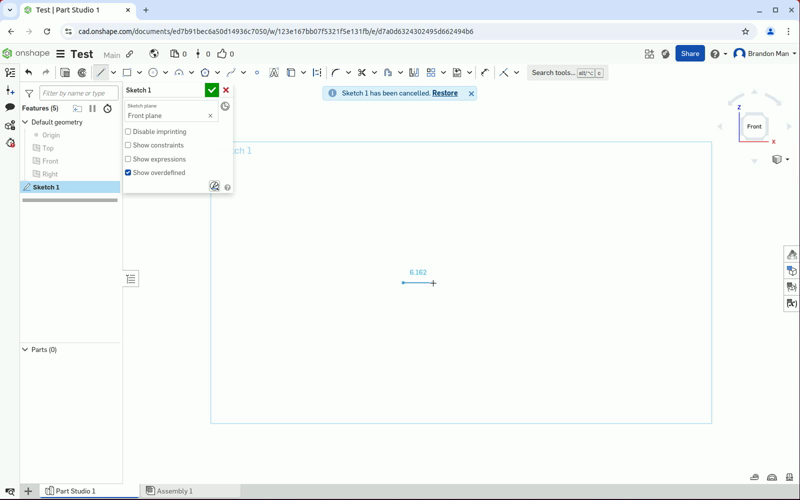
mouse_move(453, 282)
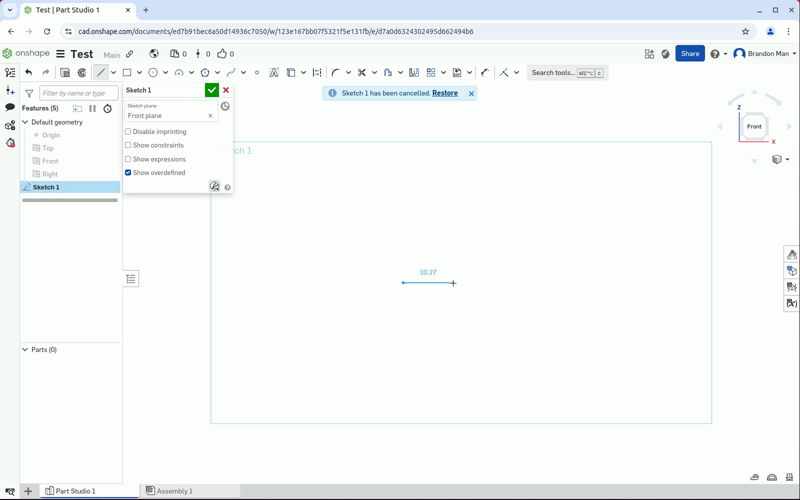
click(453, 282)
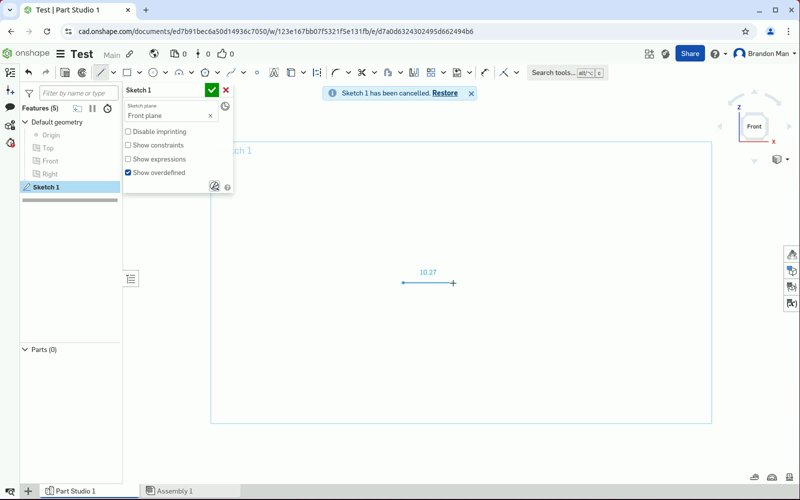
key_up(shift)
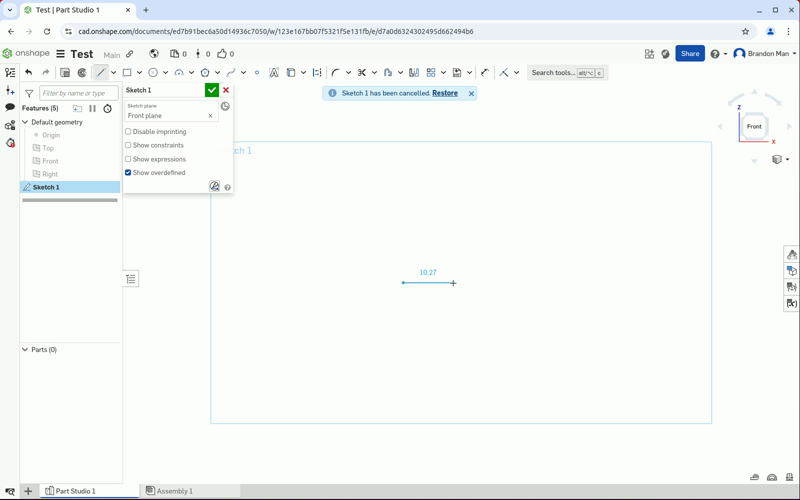
key_down(shift)
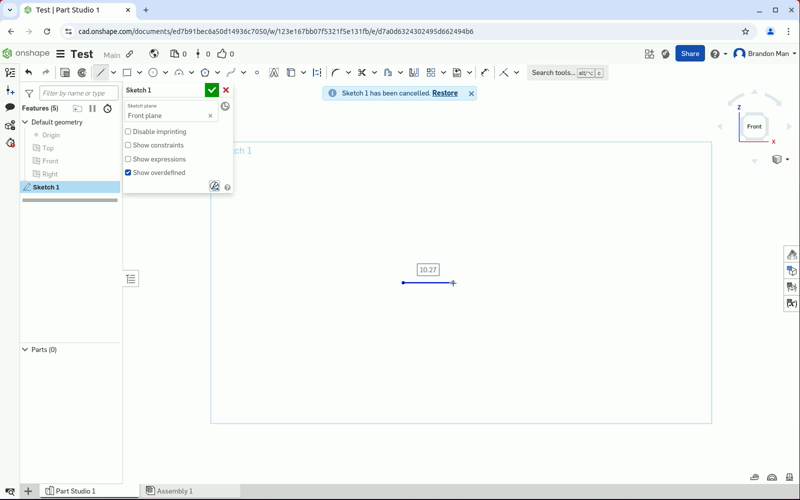
mouse_move(483, 282)
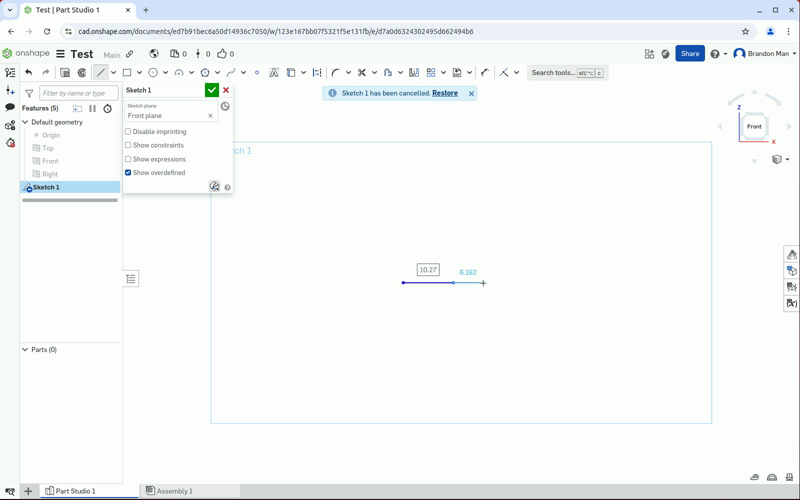
mouse_move(453, 256)
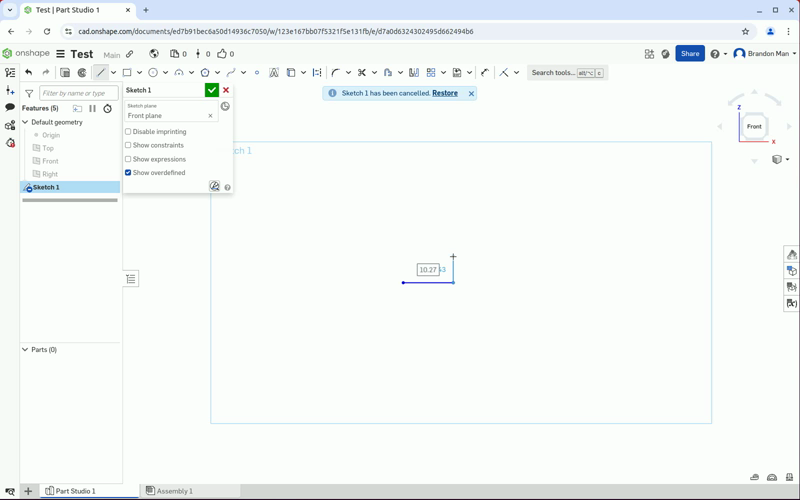
click(453, 256)
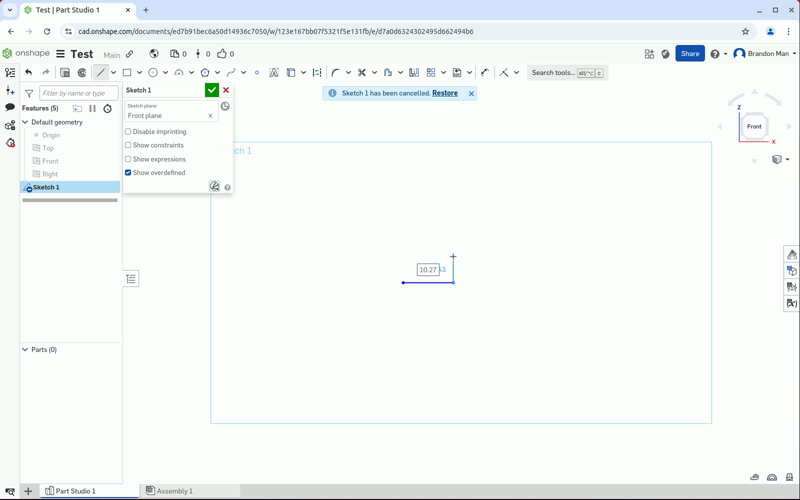
key_up(shift)
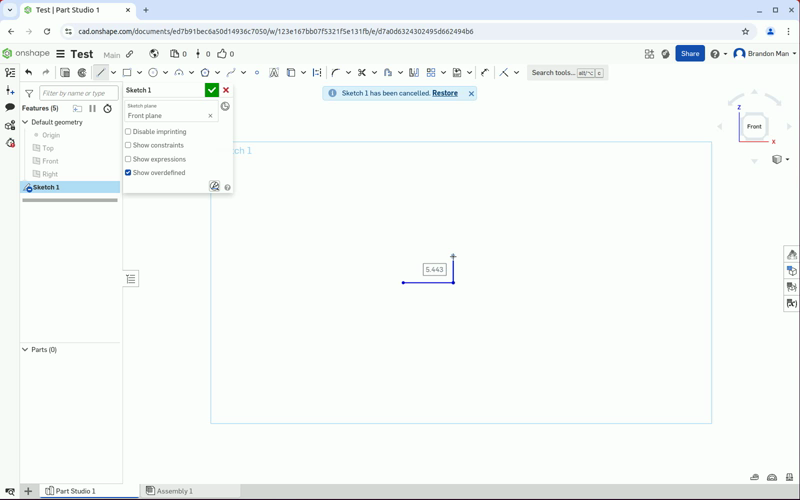
mouse_move(483, 256)
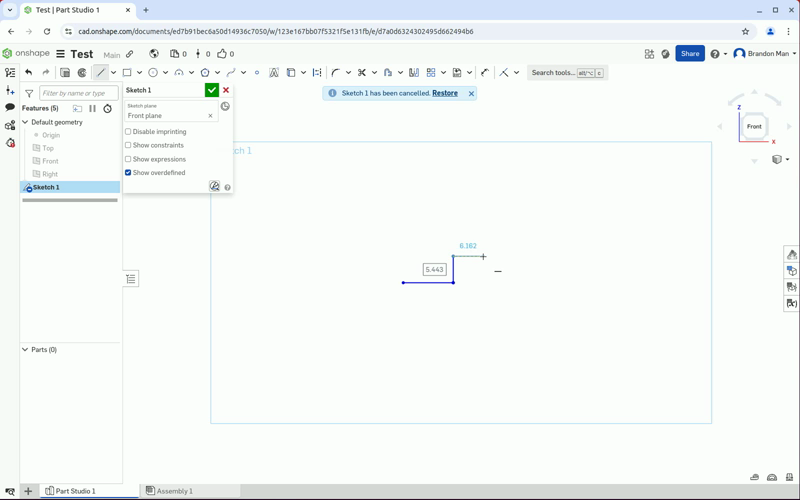
key_down(shift)
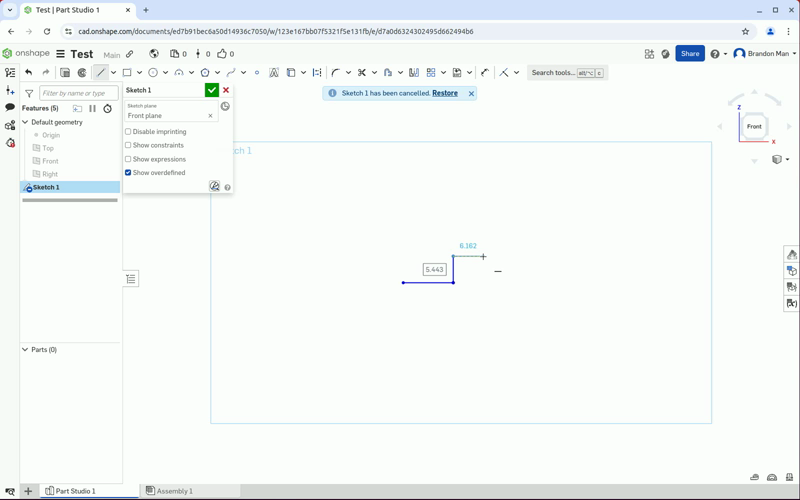
mouse_move(403, 282)
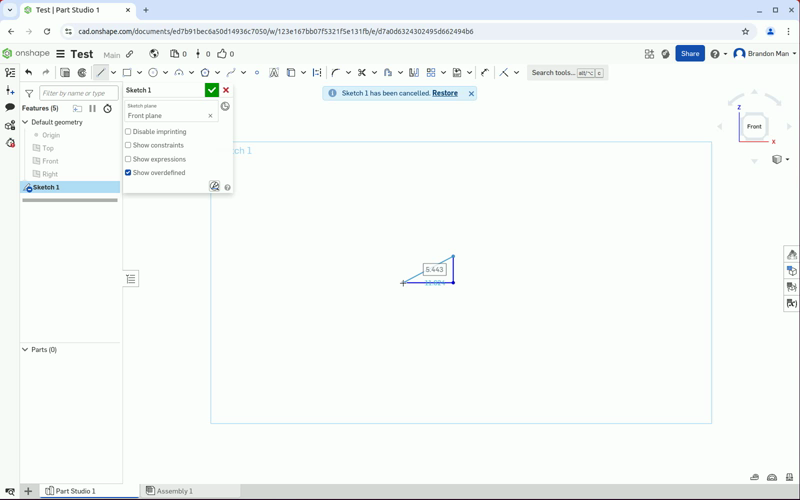
key_up(shift)
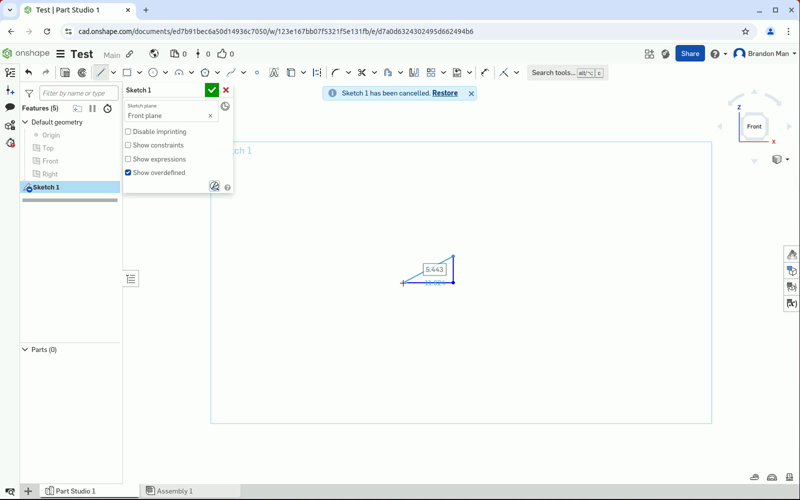
click(403, 282)
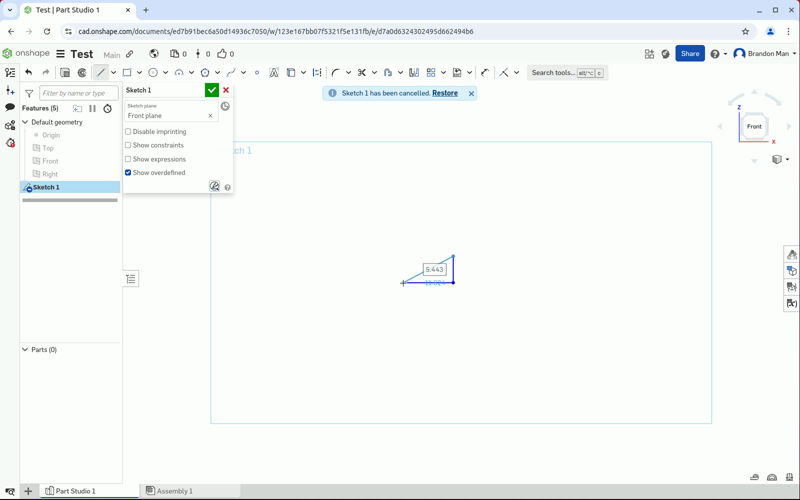
key(esc)
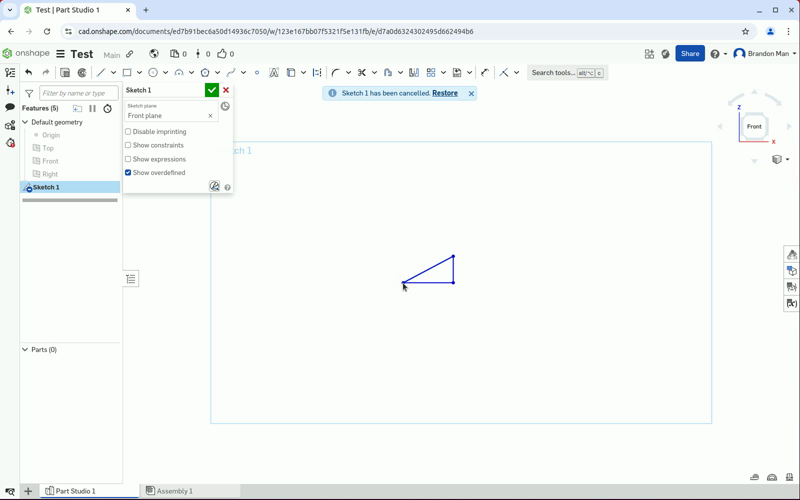
mouse_move(442, 278)
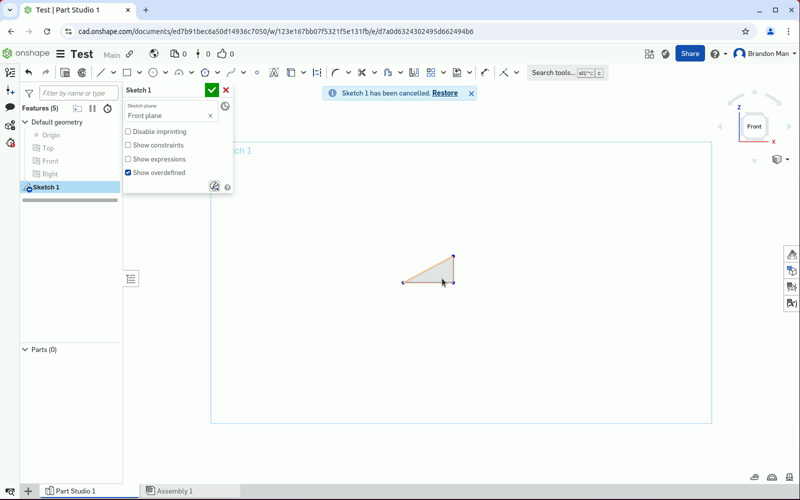
scroll(6)
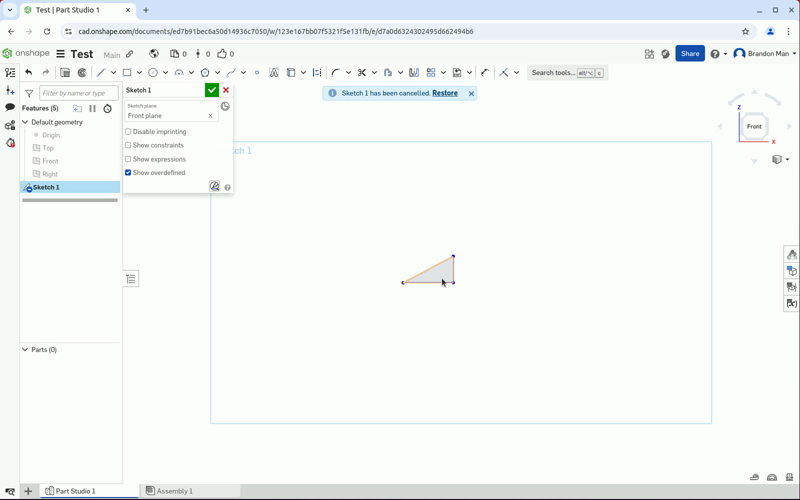
scroll(6)
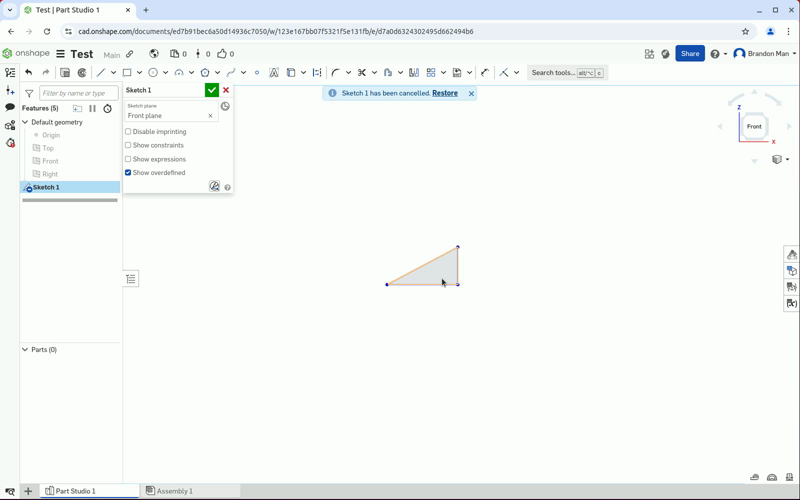
scroll(6)
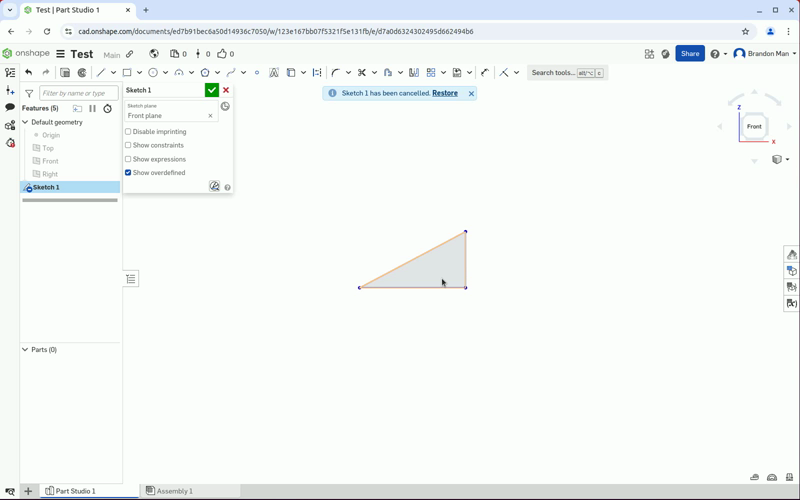
scroll(6)
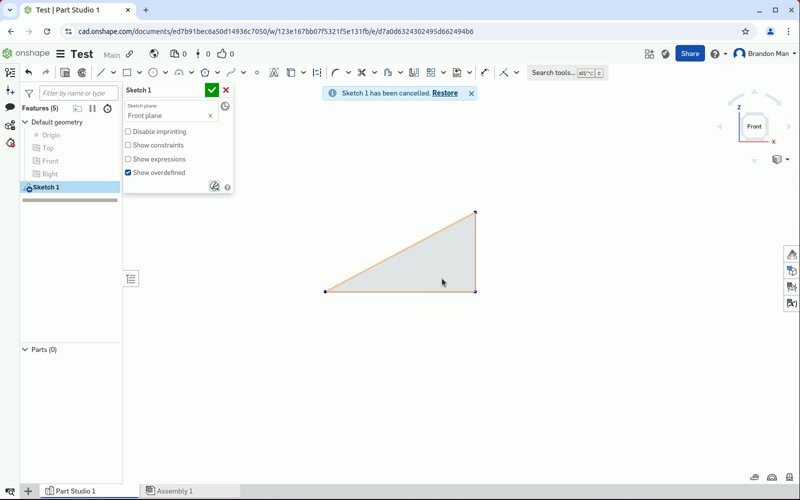
scroll(6)
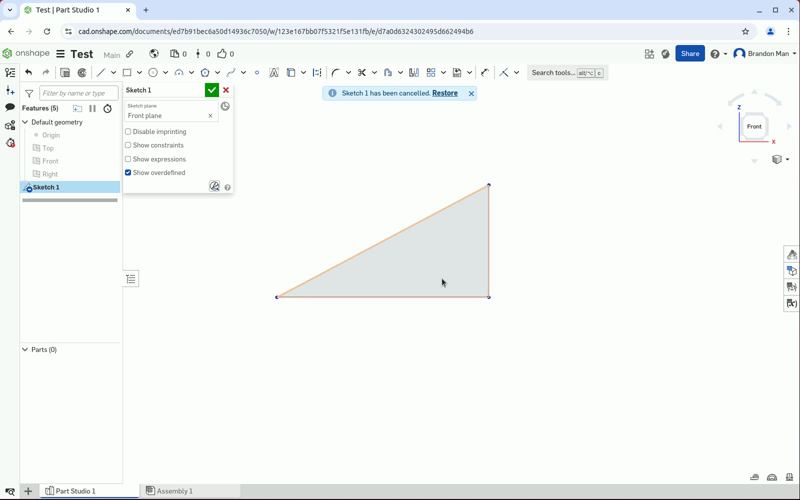
scroll(6)
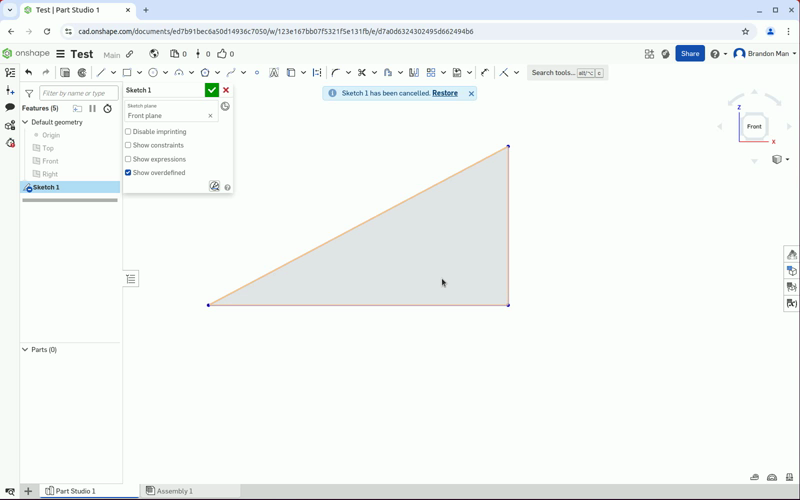
scroll(6)
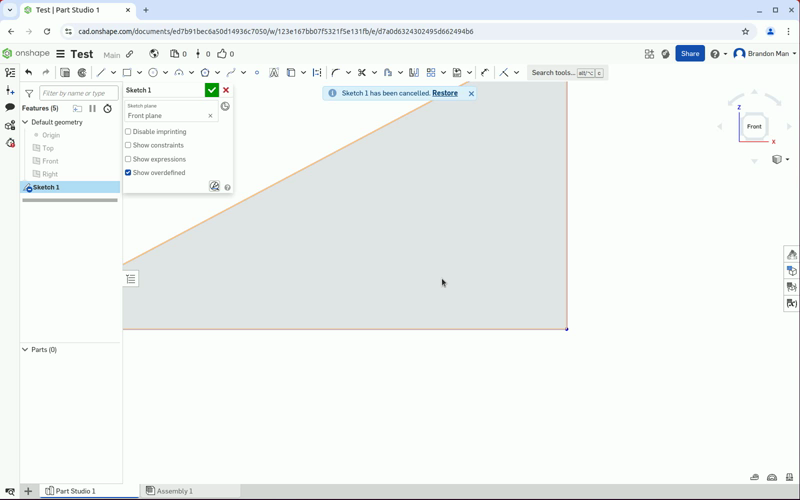
click(442, 278)
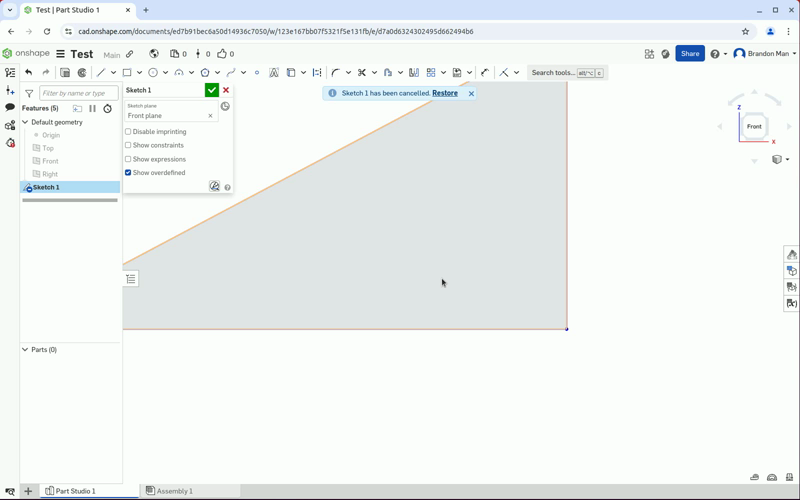
scroll(-6)
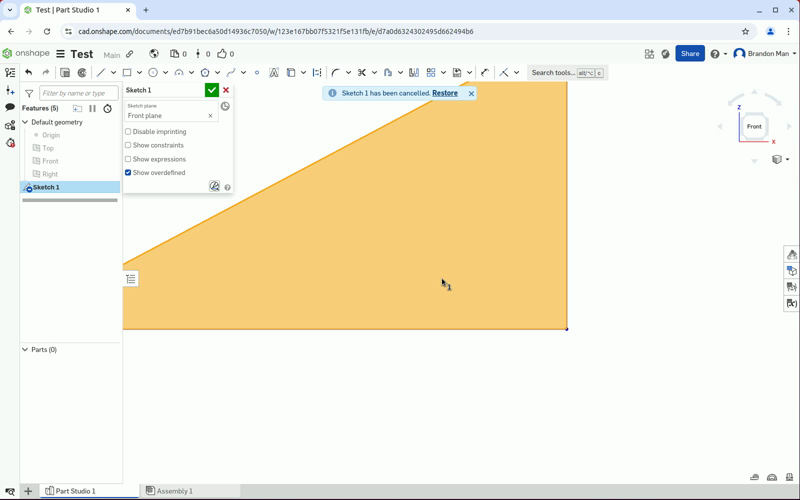
scroll(-6)
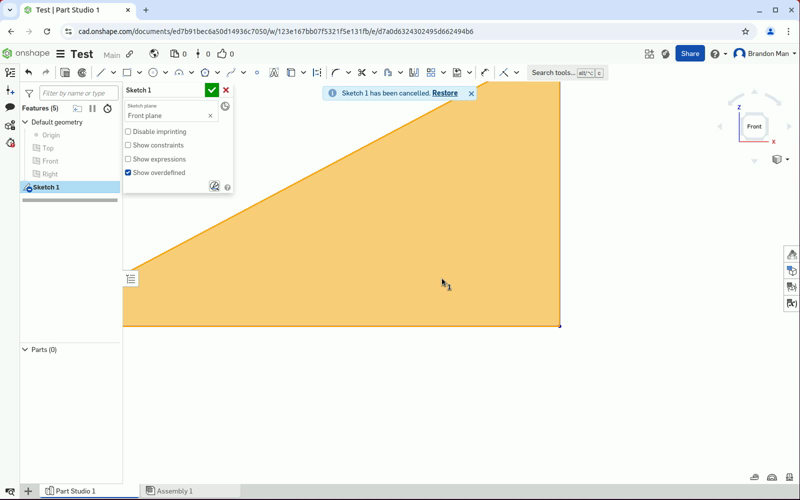
scroll(-6)
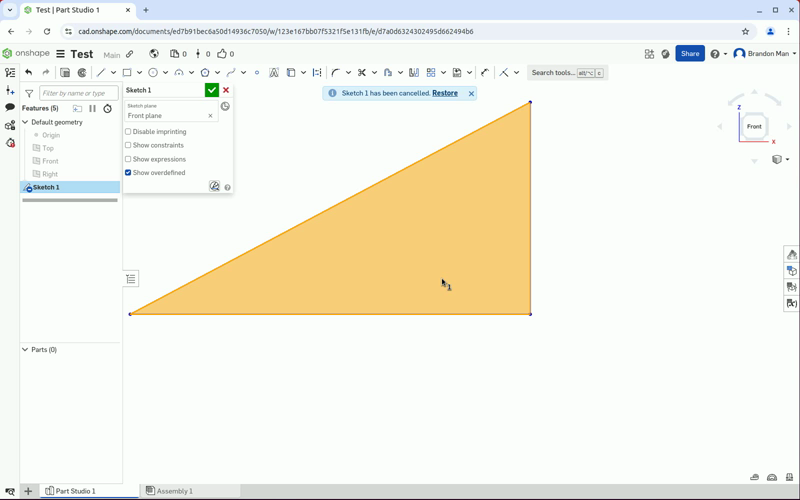
scroll(-6)
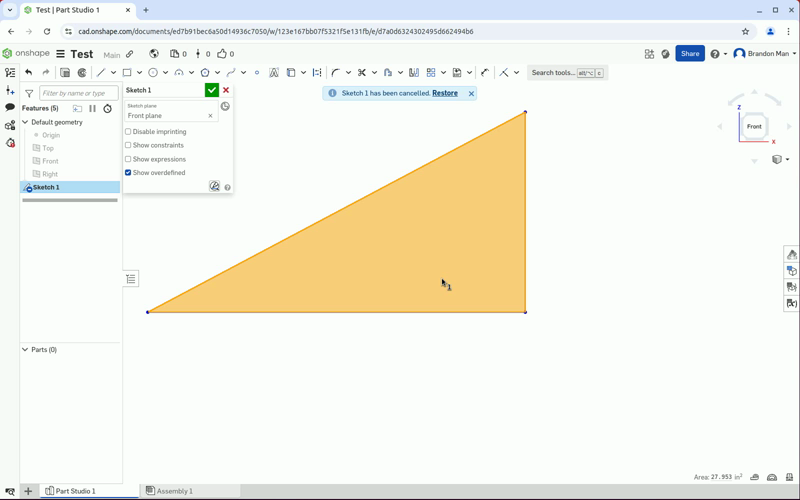
scroll(-6)
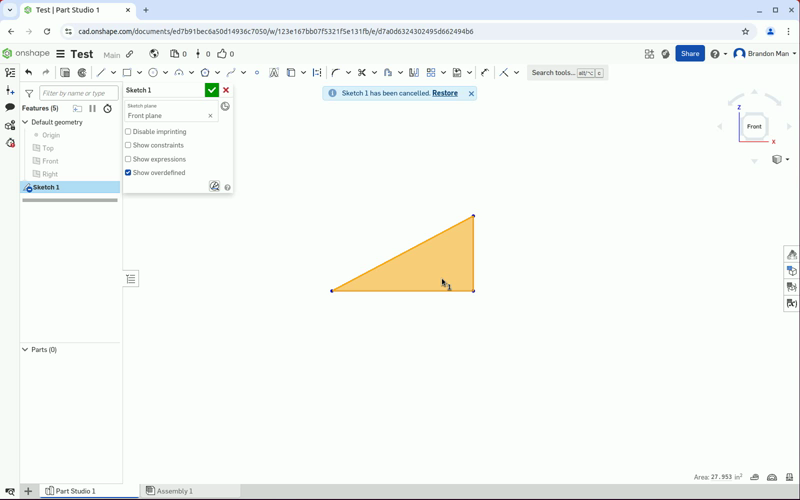
scroll(-6)
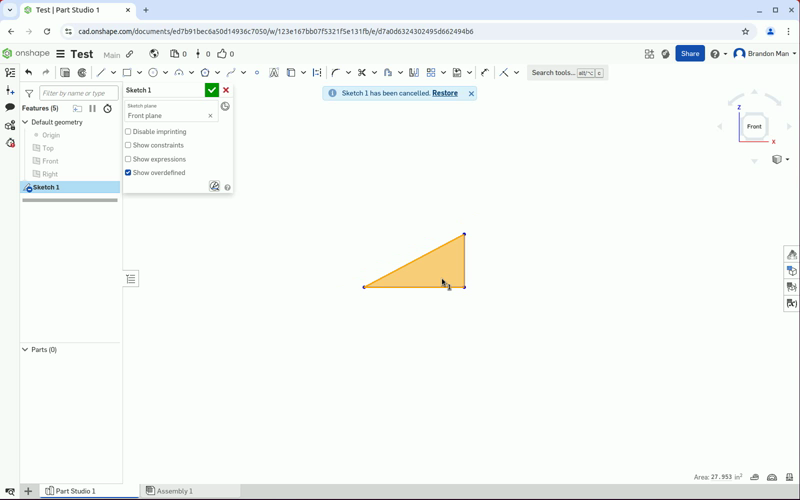
scroll(-6)
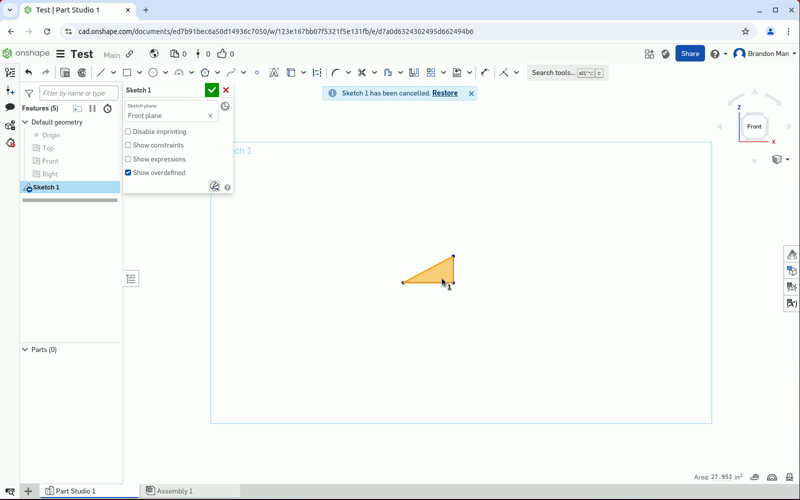
mouse_move(73, 352)
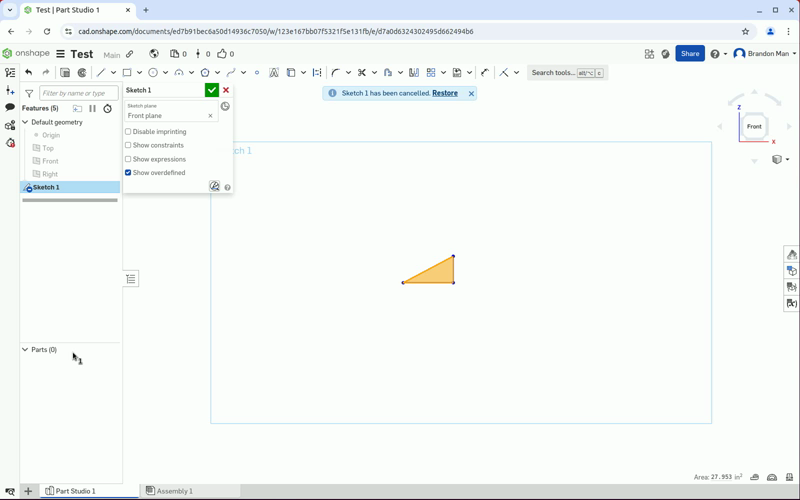
key(shift+y)
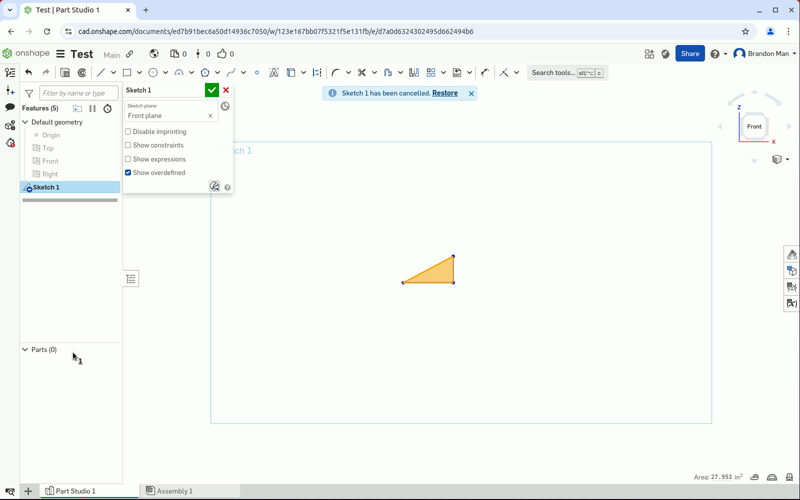
key(shift+e)
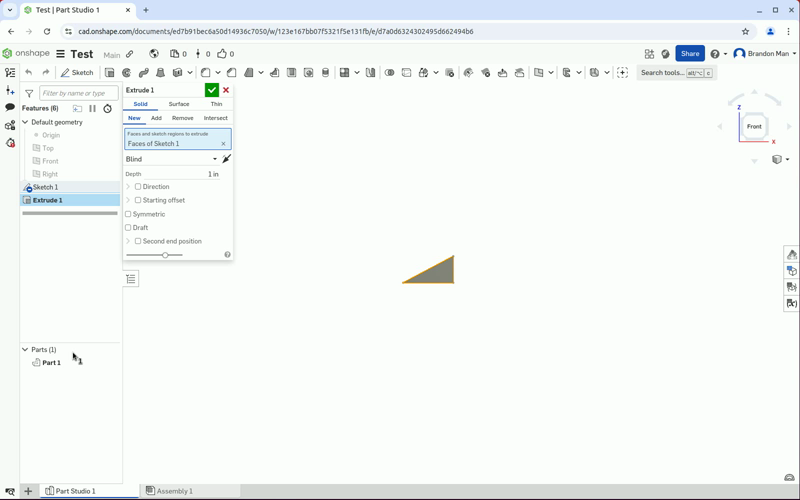
mouse_move(143, 106)
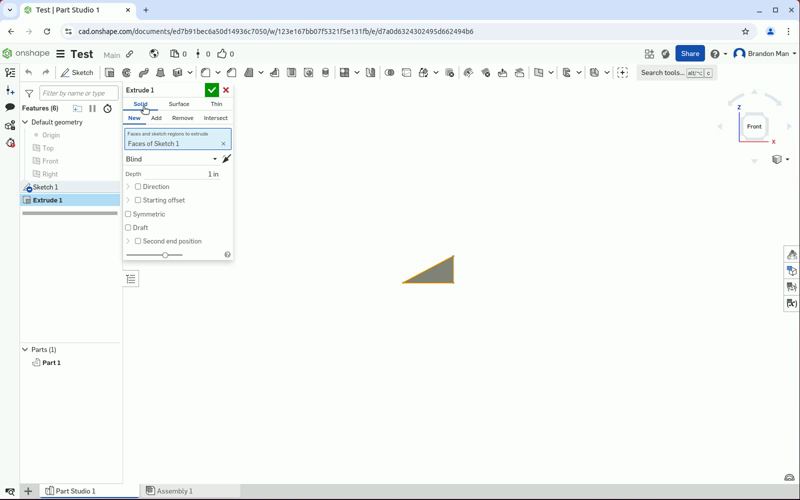
click(143, 106)
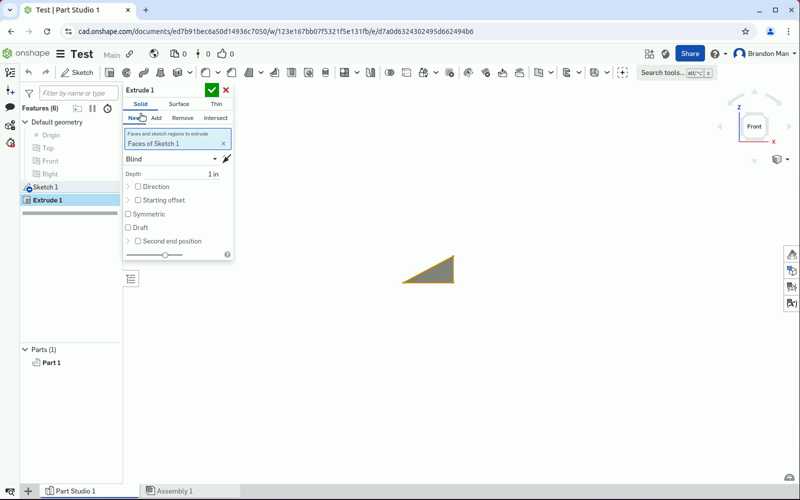
mouse_move(137, 120)
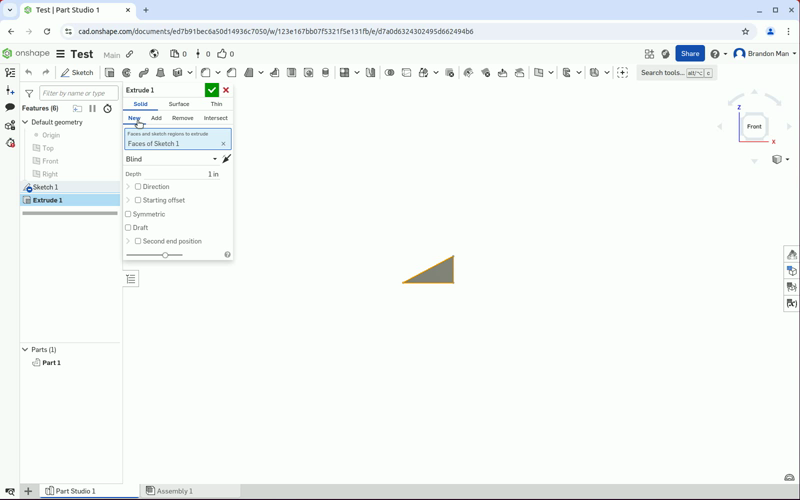
click(137, 120)
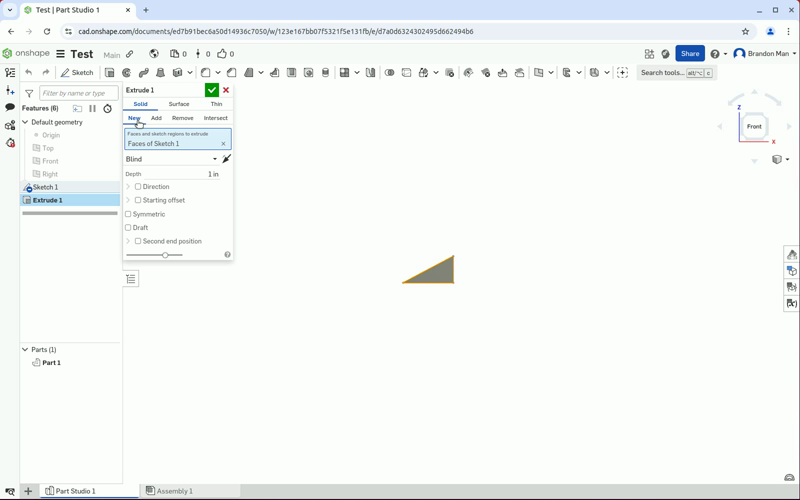
key(tab, 4)
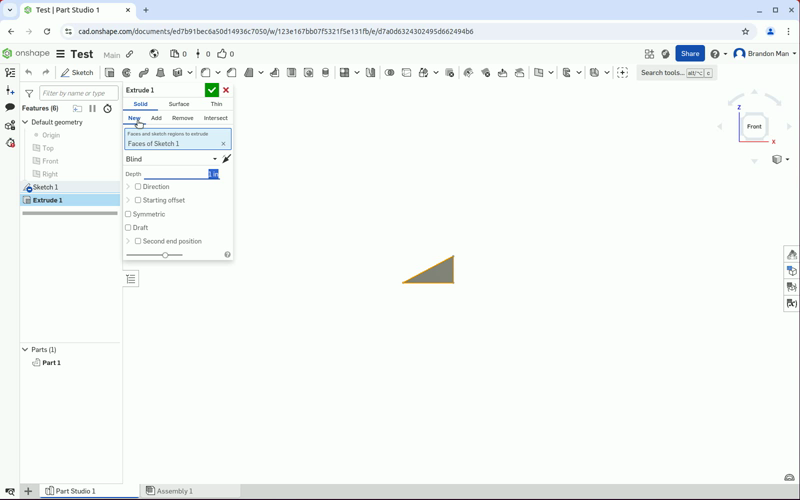
text(4.574)
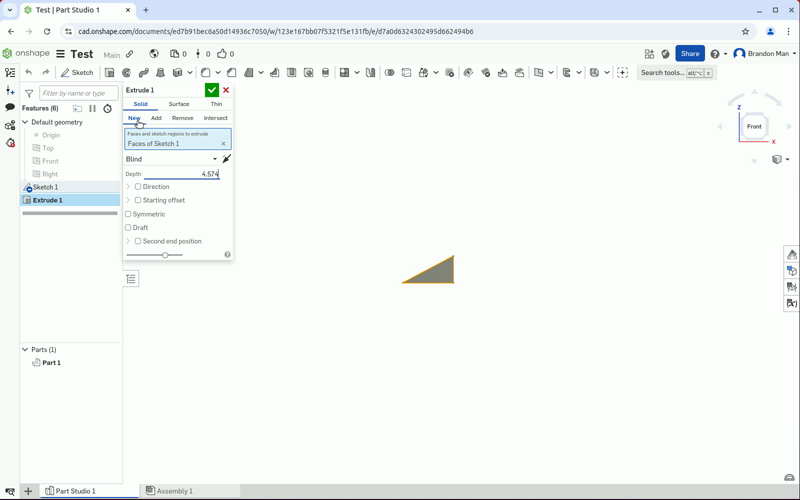
key(enter)
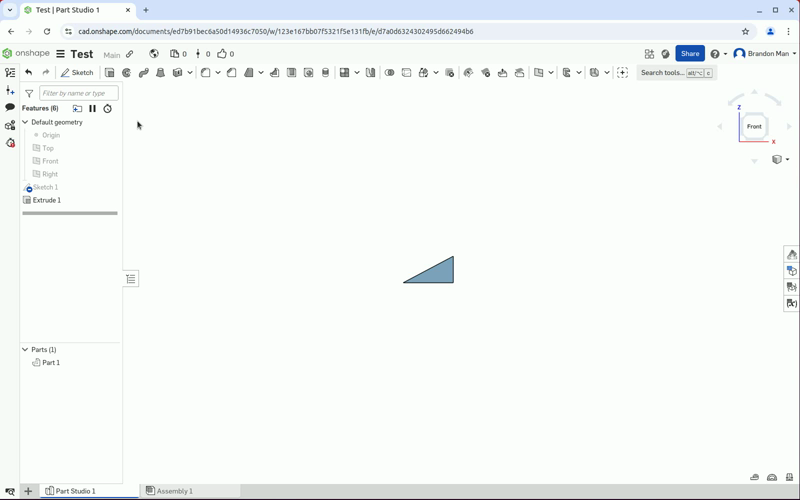
key(shift+h)
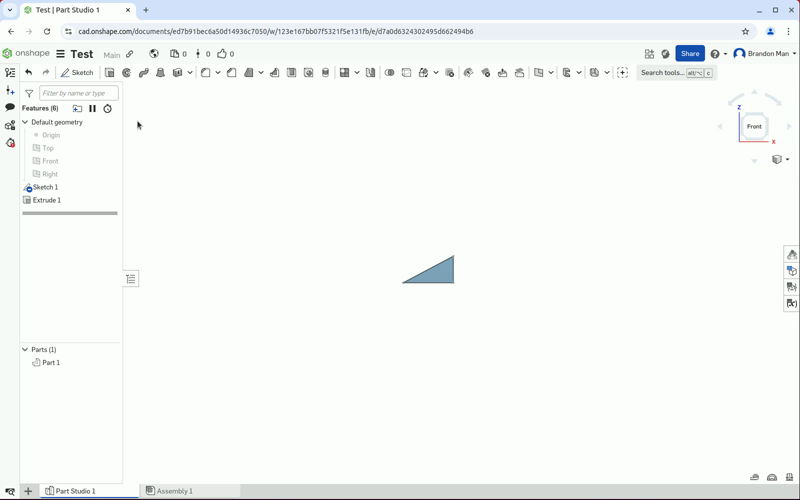
key(shift+h)
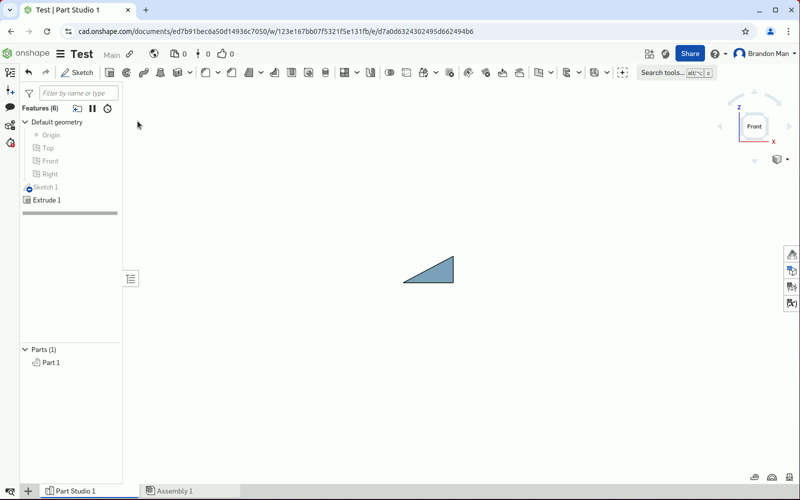
mouse_move(73, 189)
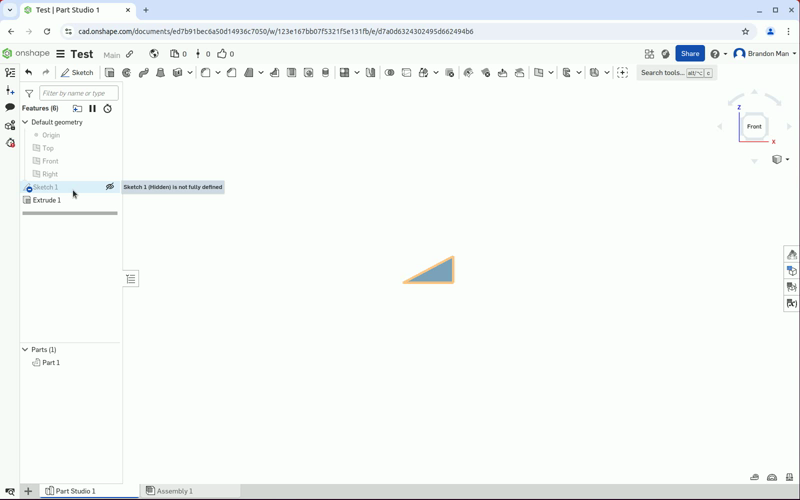
click(73, 189)
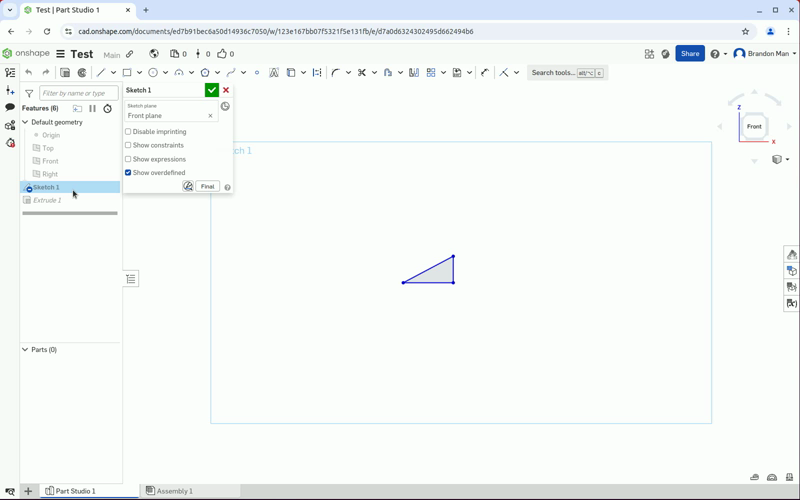
mouse_move(229, 92)
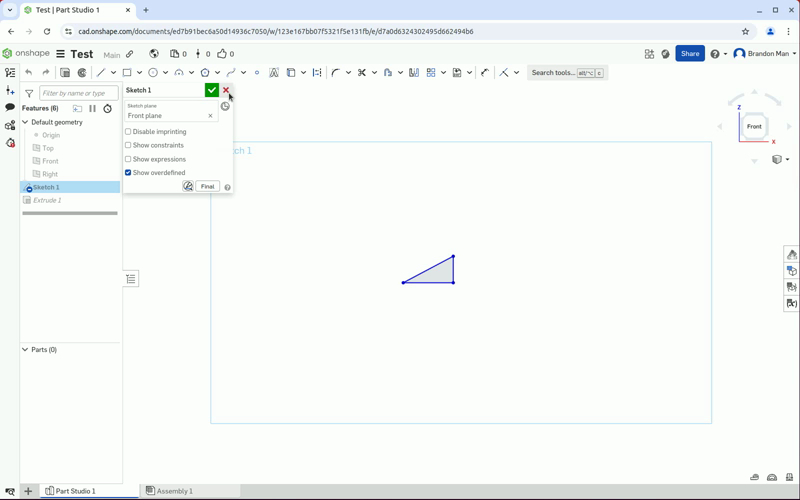
click(229, 92)
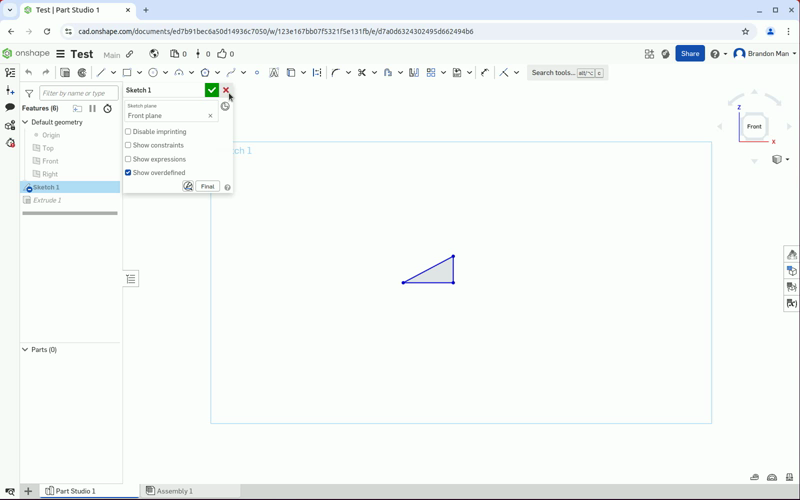
key(shift+s)
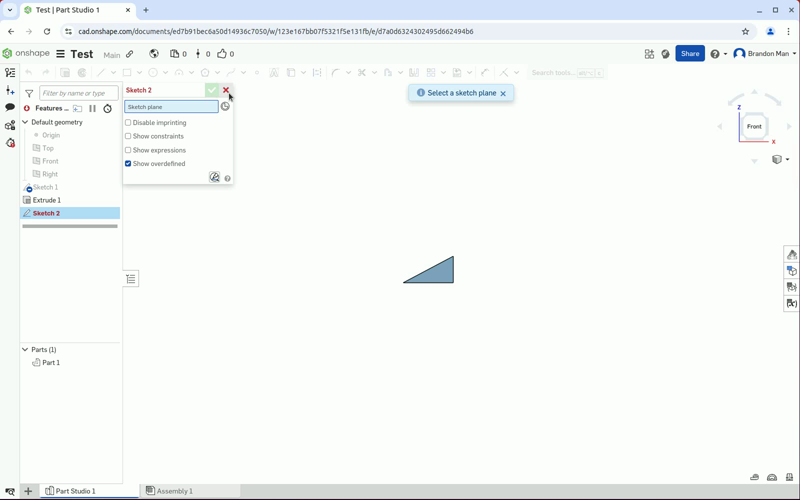
mouse_move(73, 163)
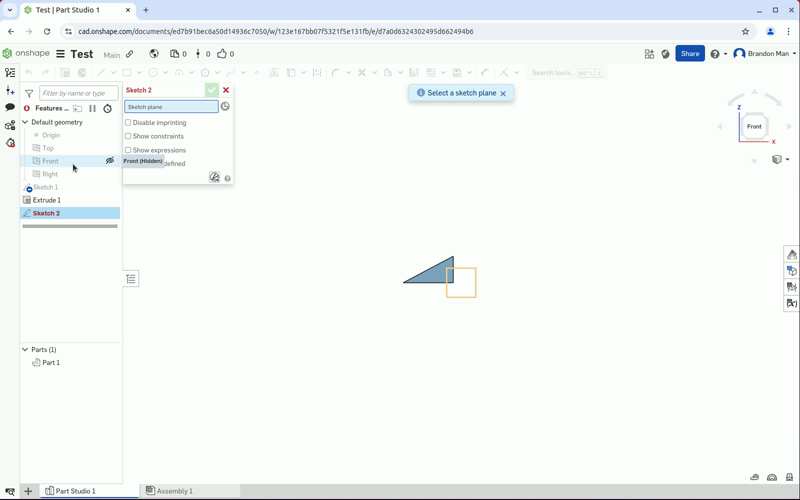
click(73, 163)
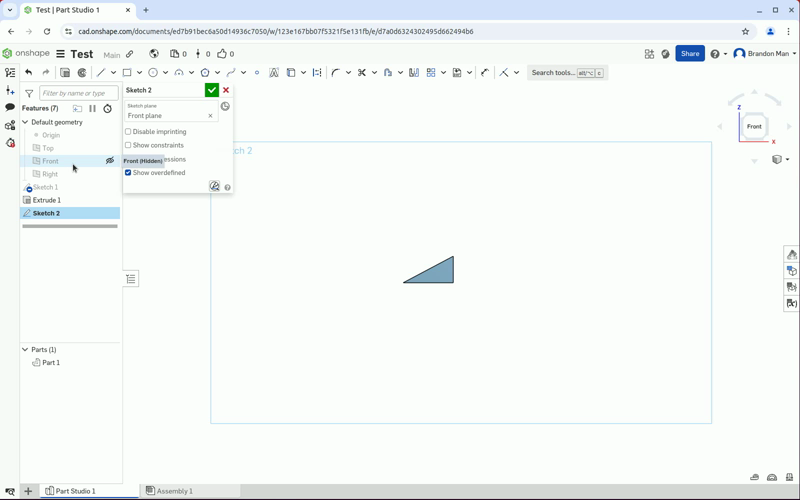
mouse_move(73, 352)
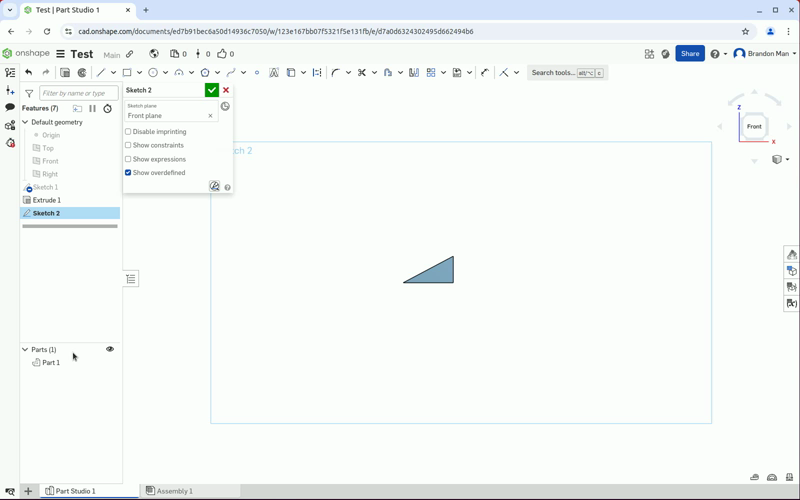
key(y)
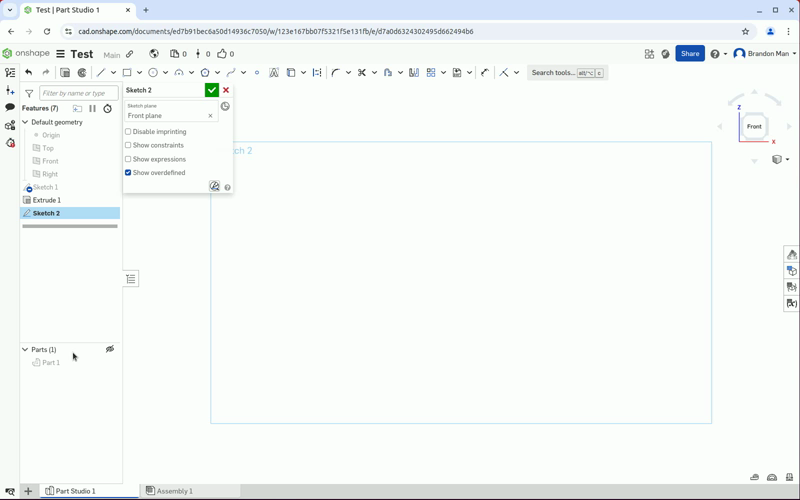
key(l)
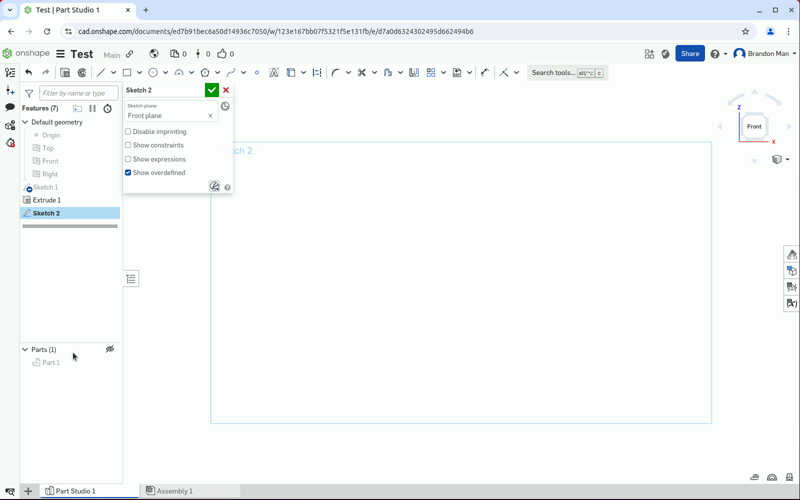
key_down(shift)
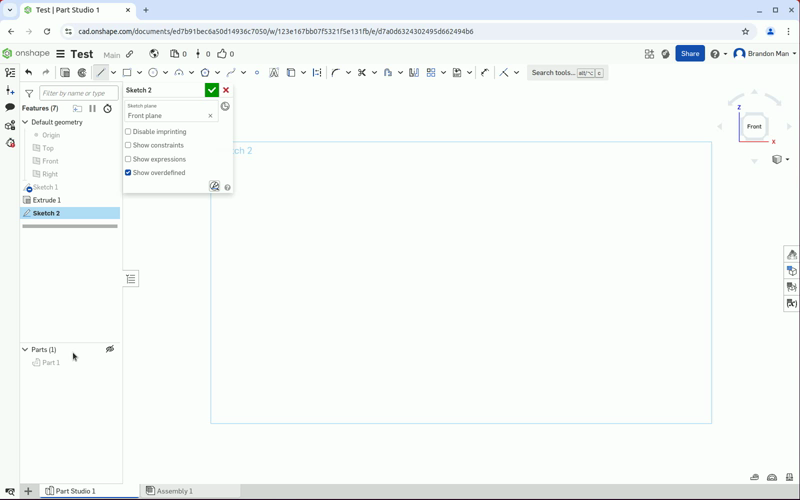
mouse_move(451, 282)
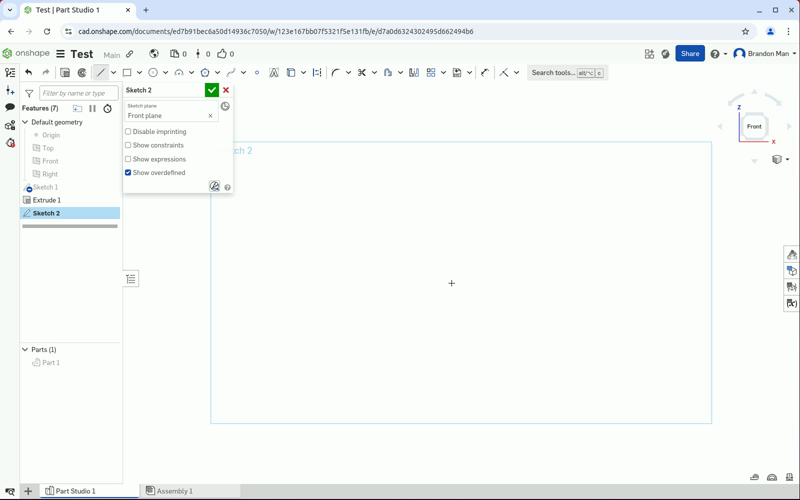
click(451, 282)
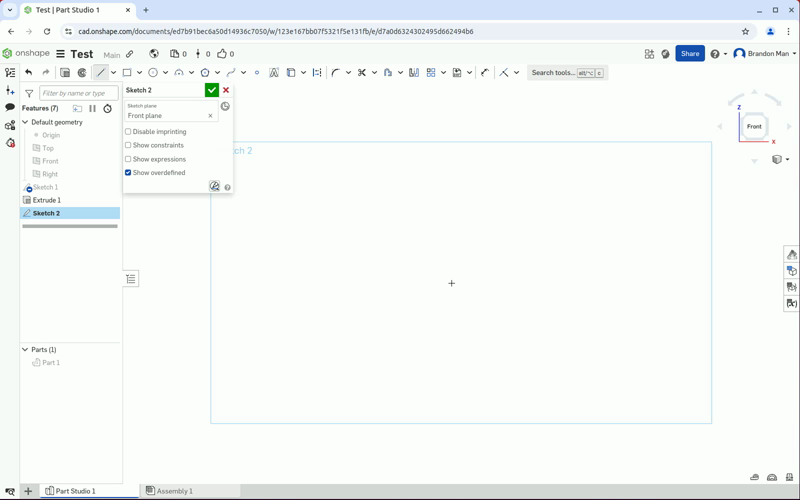
key_up(shift)
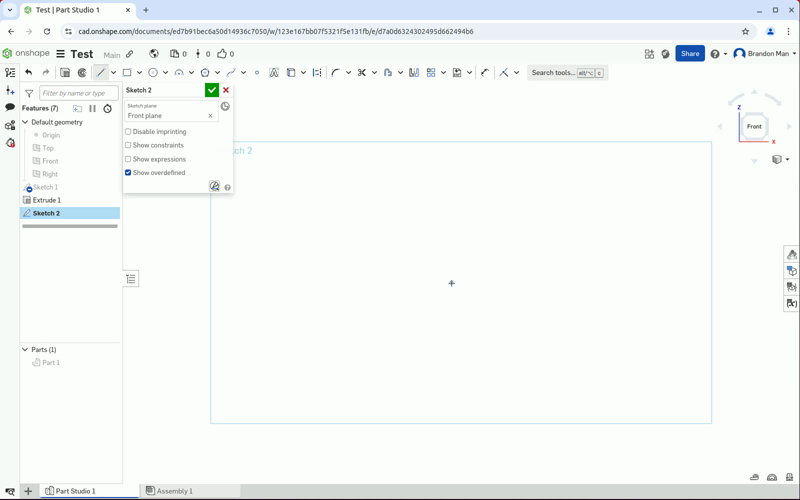
key_down(shift)
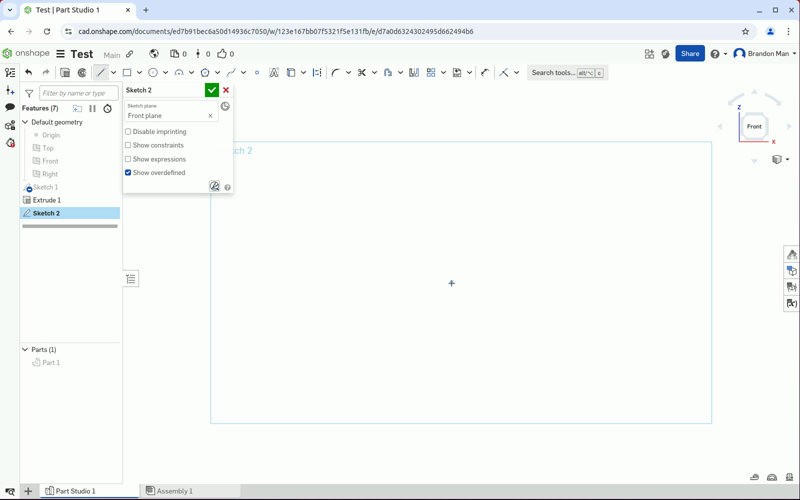
mouse_move(481, 282)
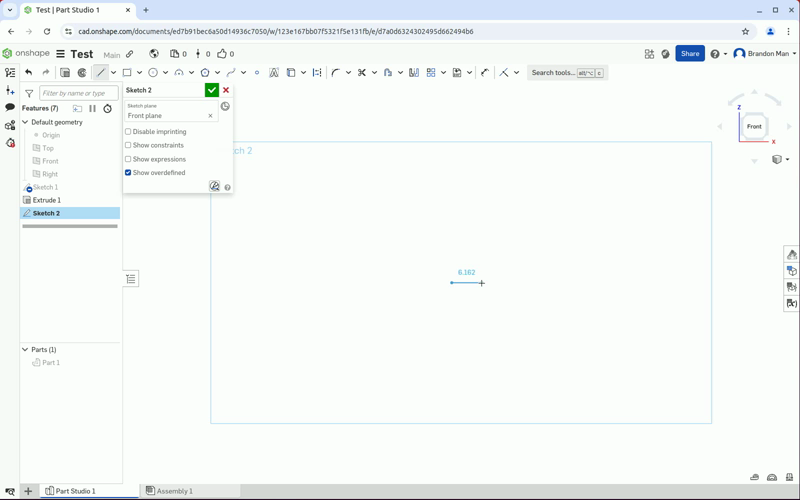
mouse_move(501, 282)
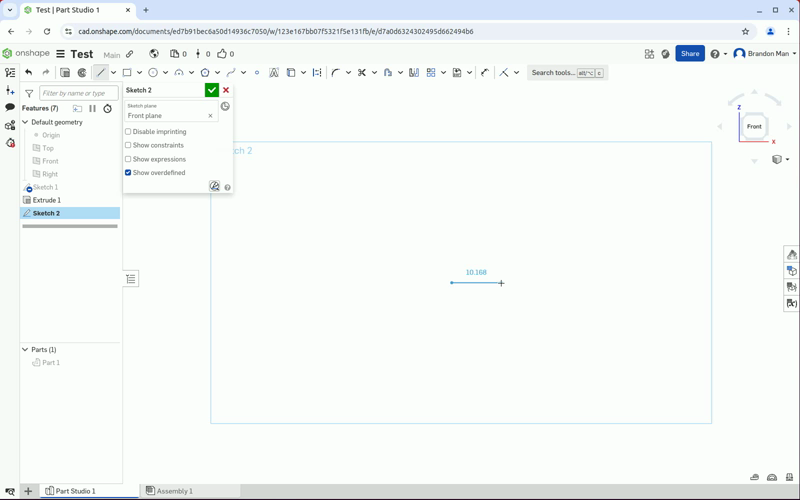
click(501, 282)
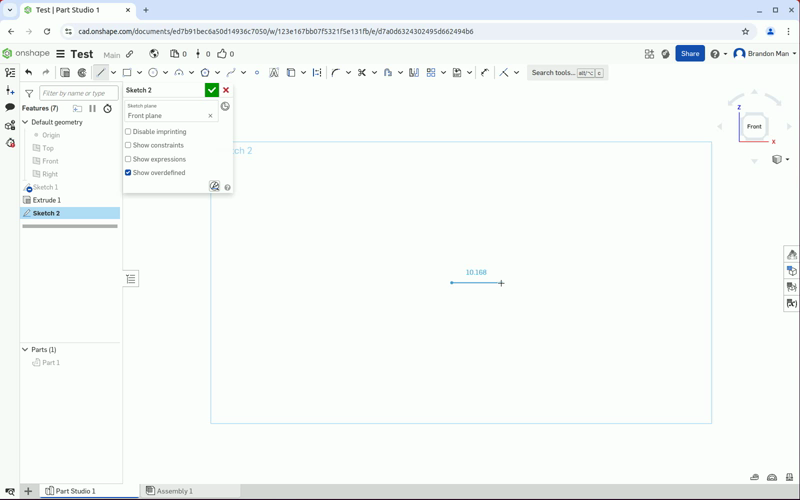
key_up(shift)
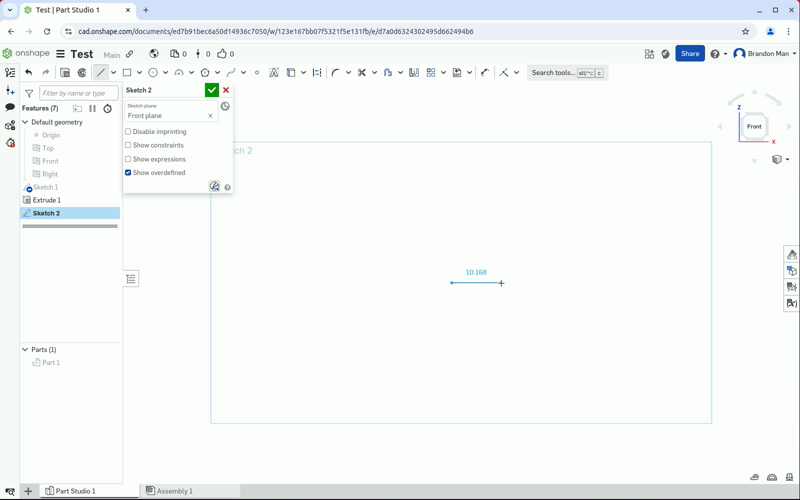
key_down(shift)
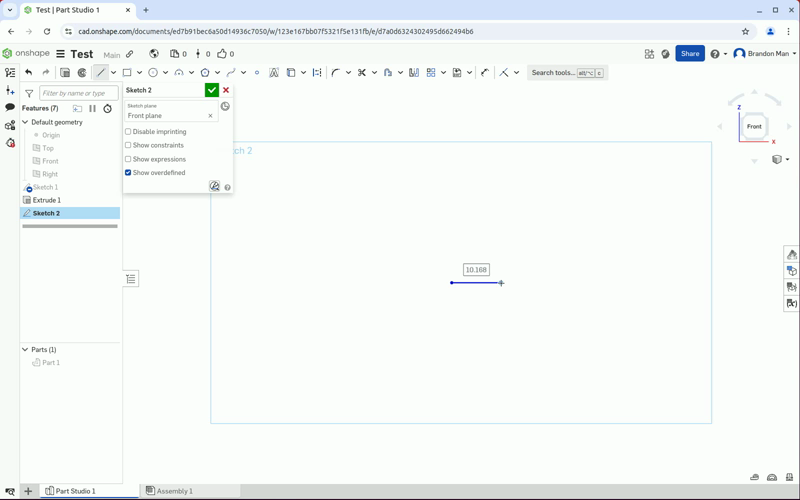
mouse_move(531, 282)
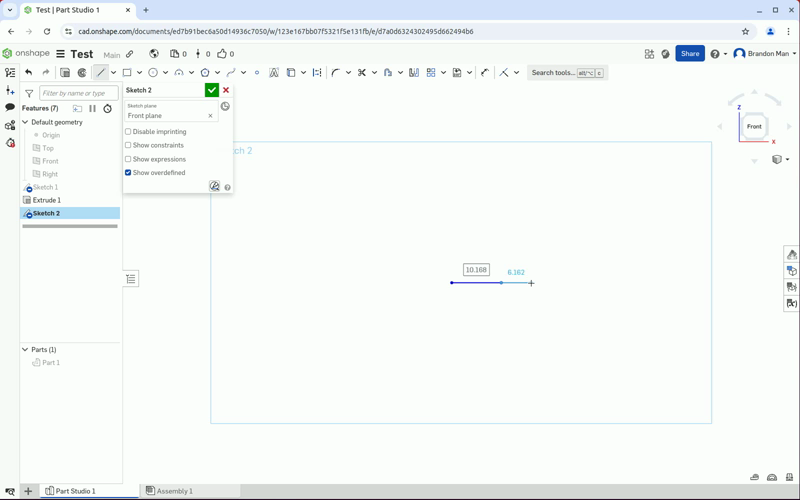
mouse_move(451, 256)
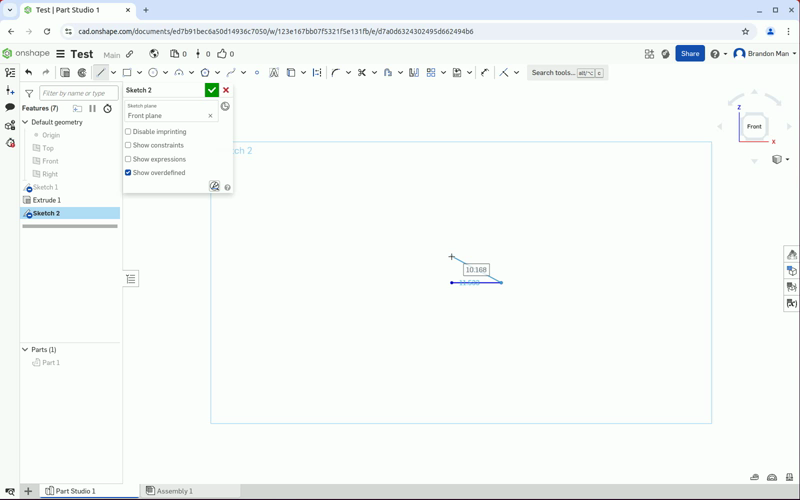
click(451, 256)
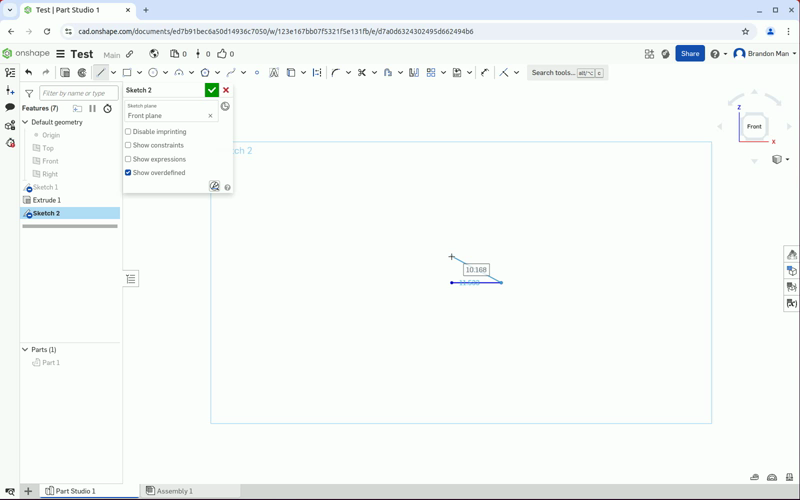
key_up(shift)
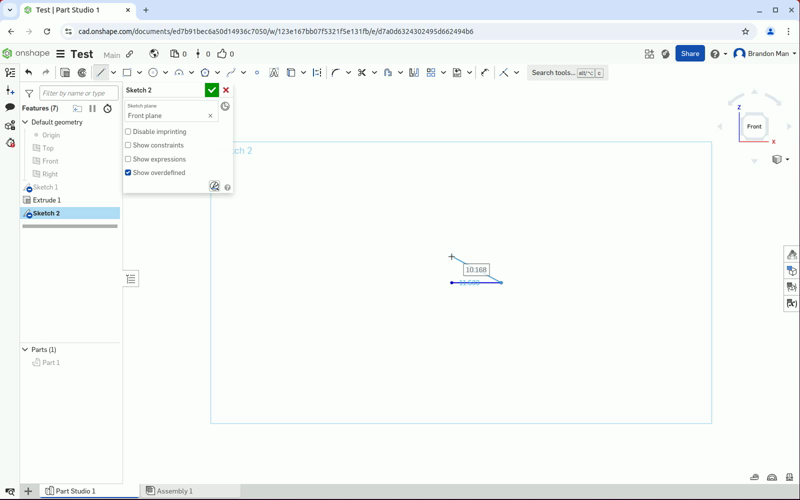
mouse_move(481, 256)
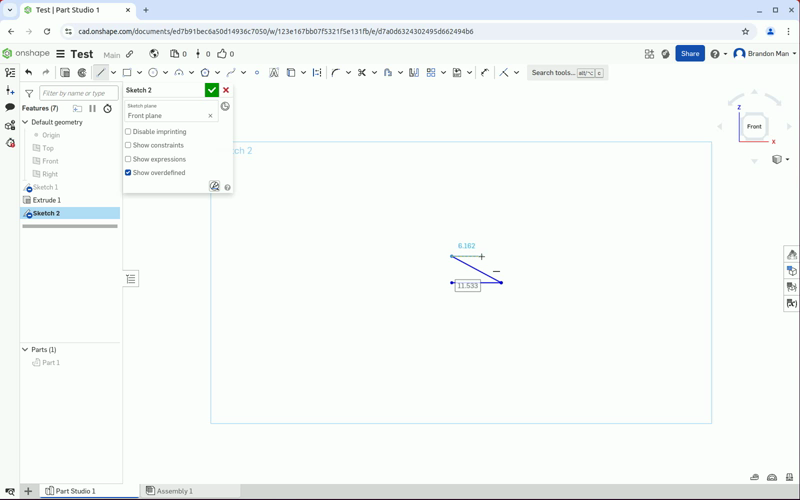
key_down(shift)
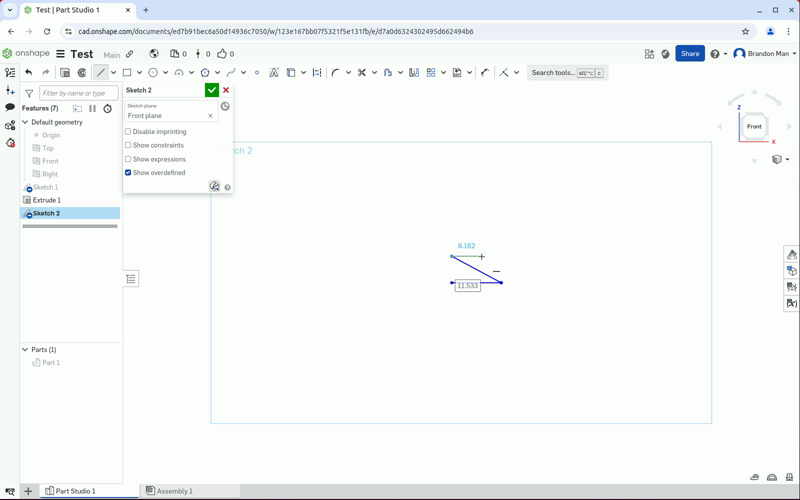
mouse_move(451, 282)
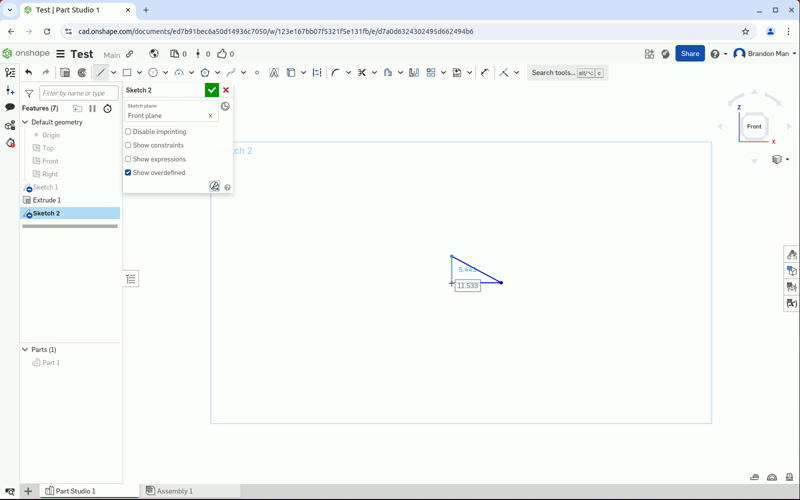
key_up(shift)
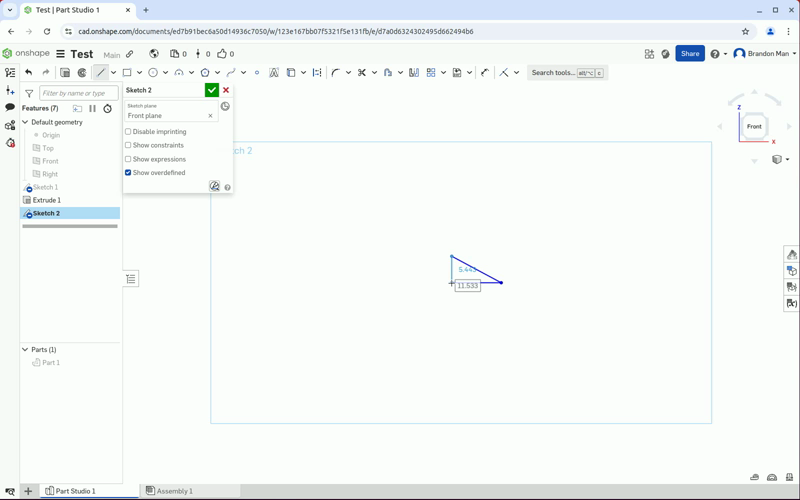
click(451, 282)
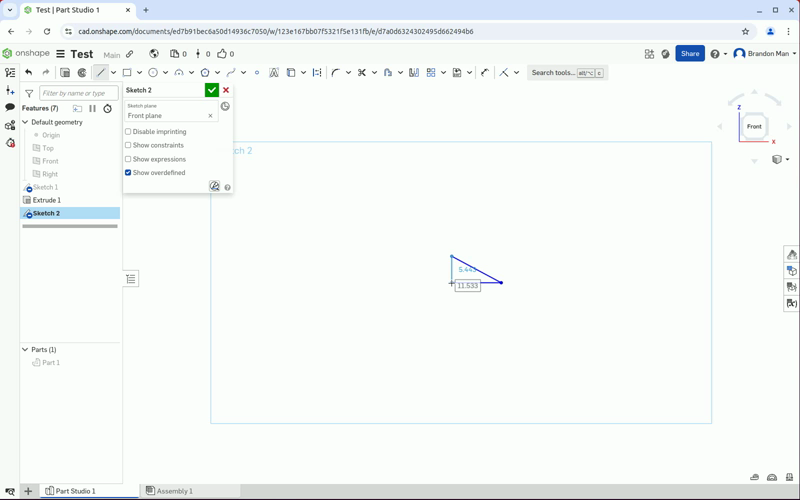
key(esc)
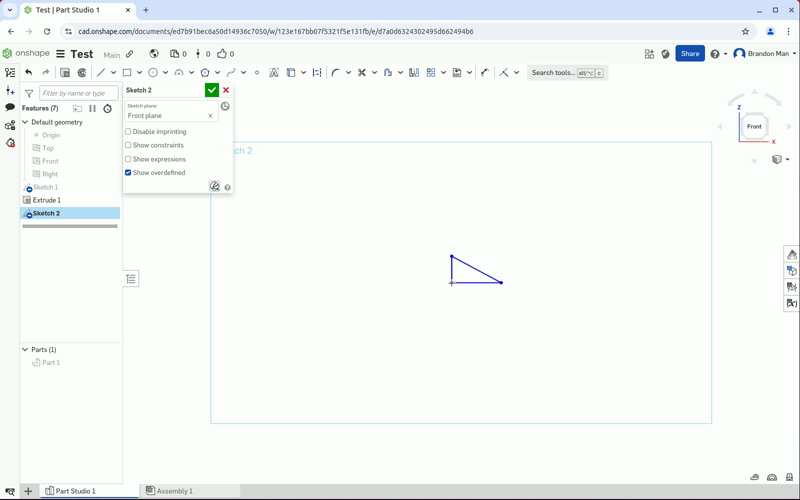
mouse_move(456, 265)
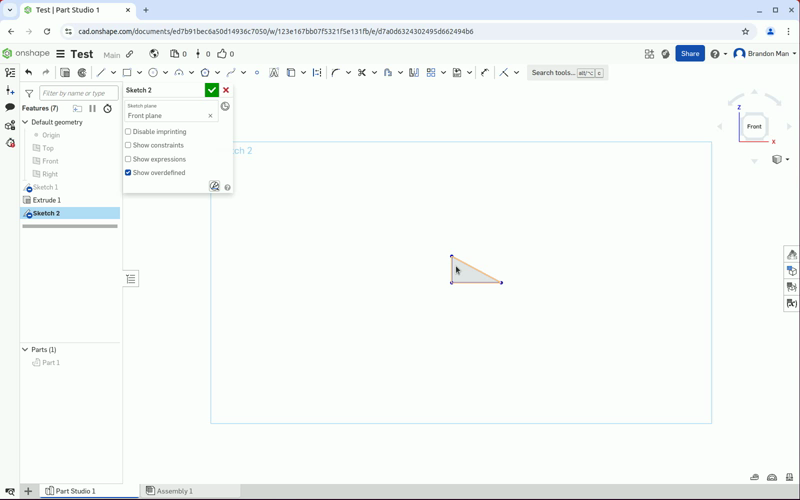
scroll(6)
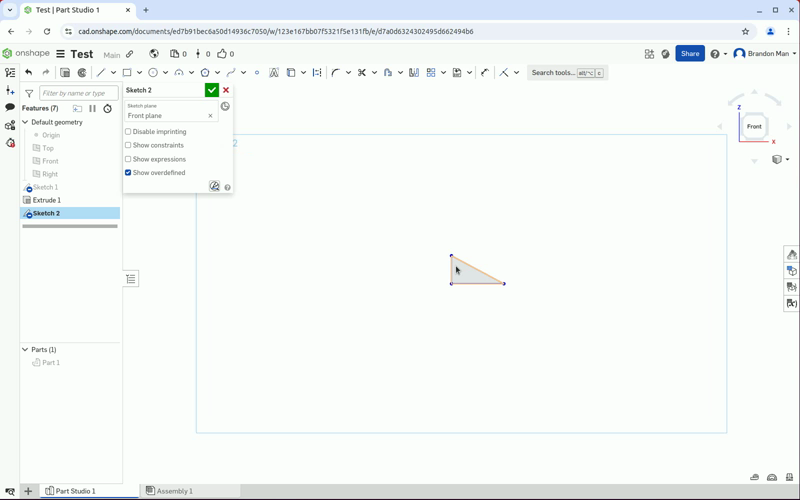
scroll(6)
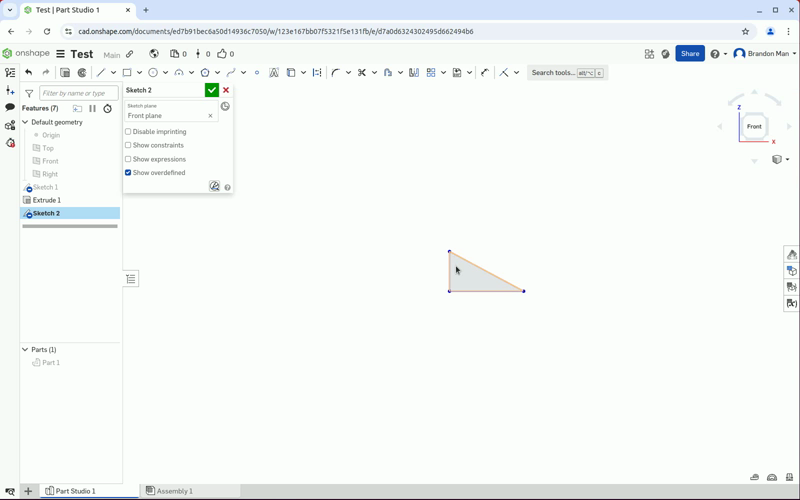
scroll(6)
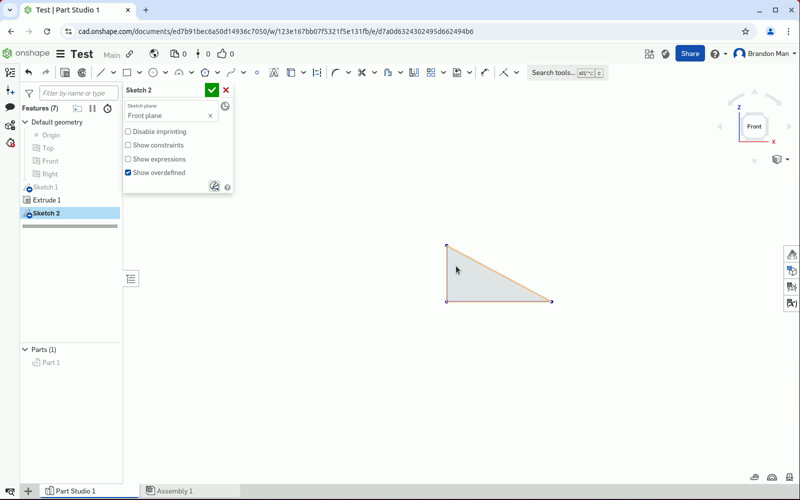
scroll(6)
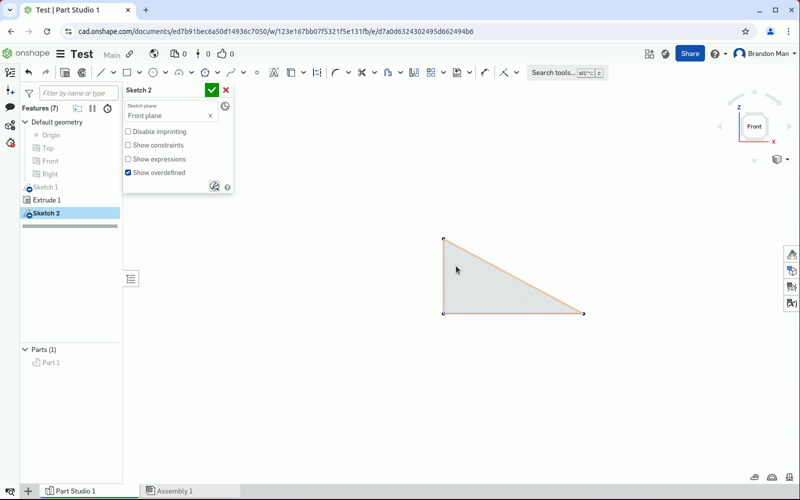
scroll(6)
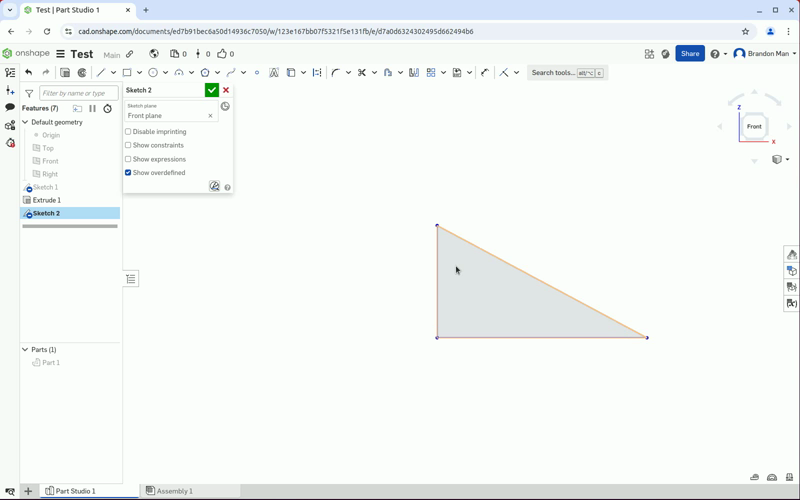
scroll(6)
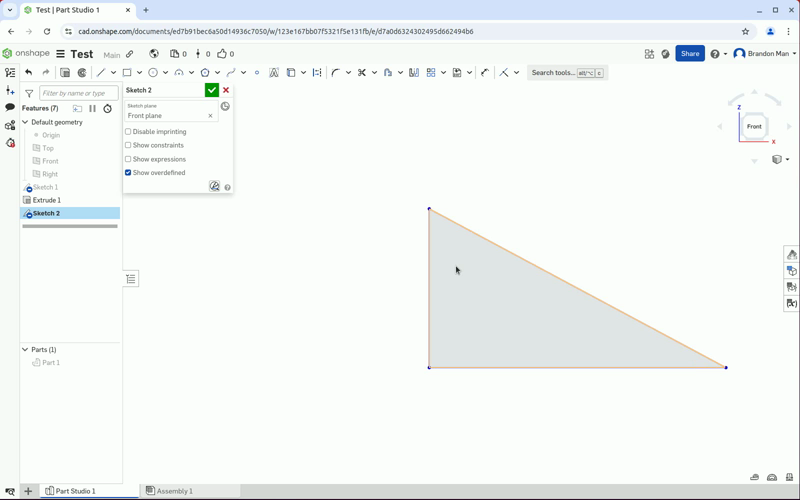
scroll(6)
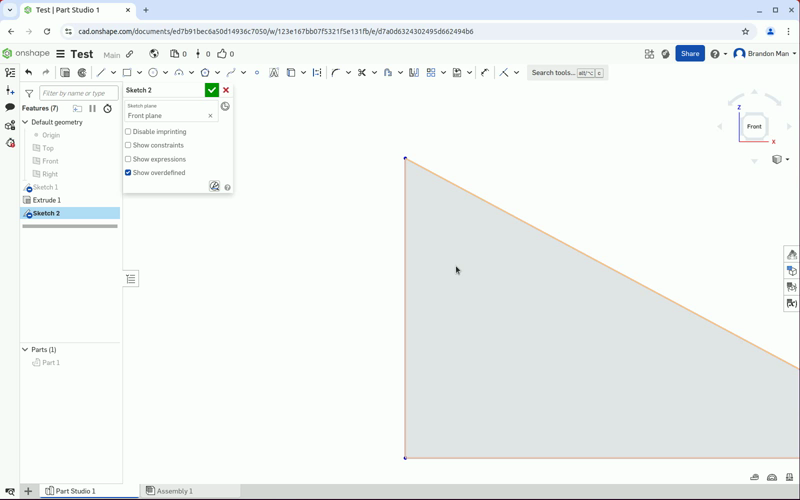
click(456, 265)
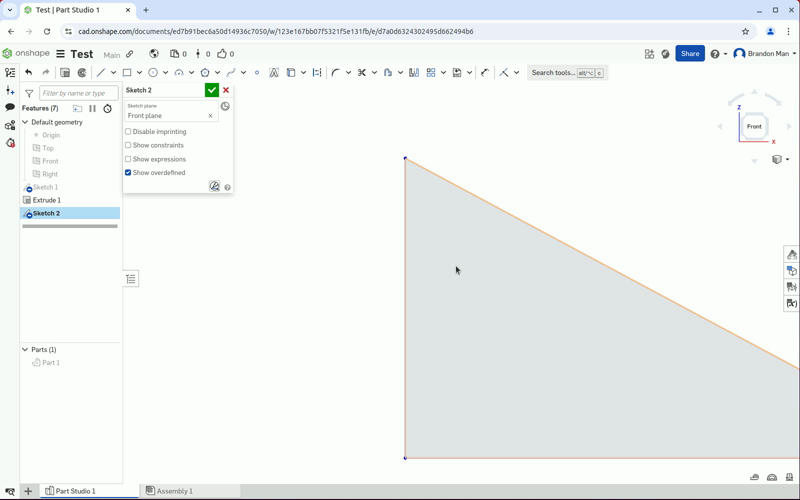
scroll(-6)
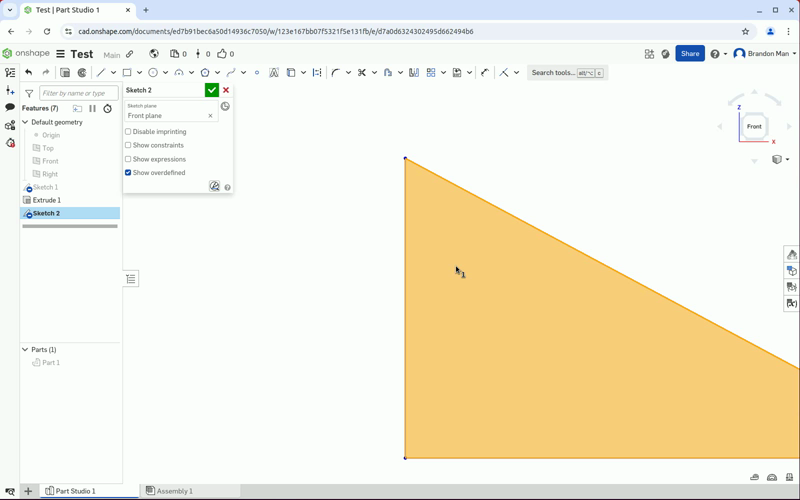
scroll(-6)
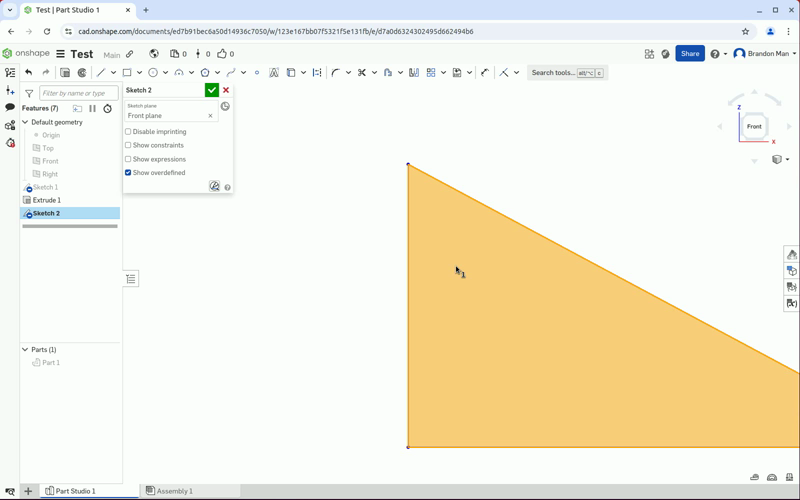
scroll(-6)
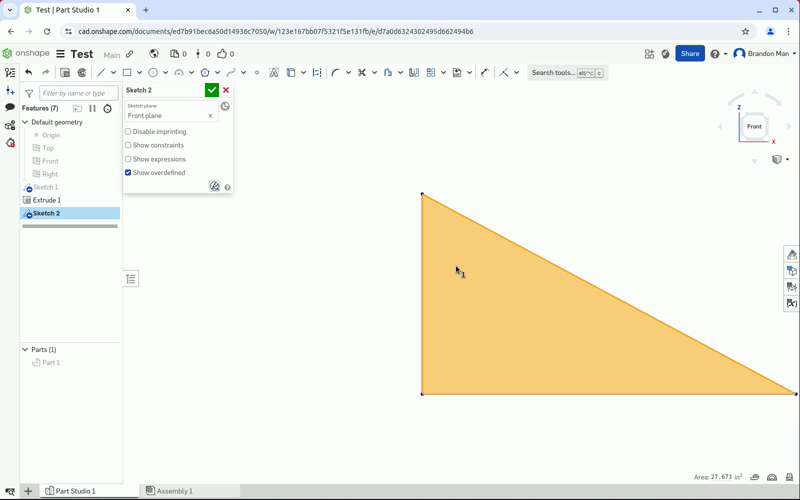
scroll(-6)
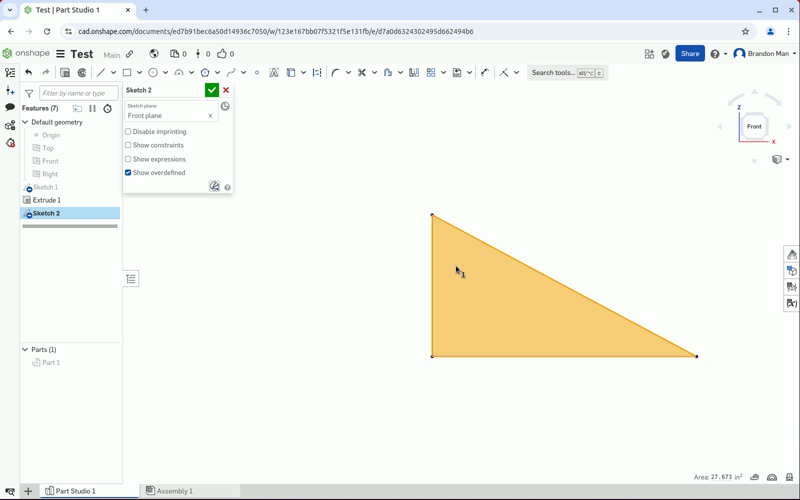
scroll(-6)
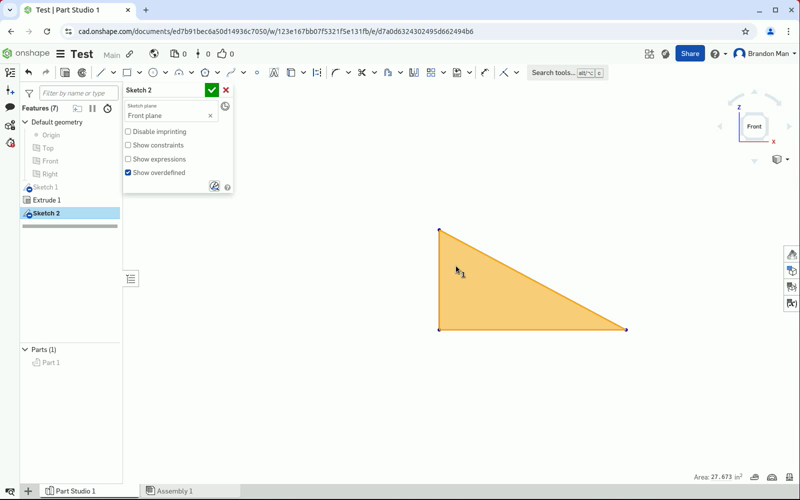
scroll(-6)
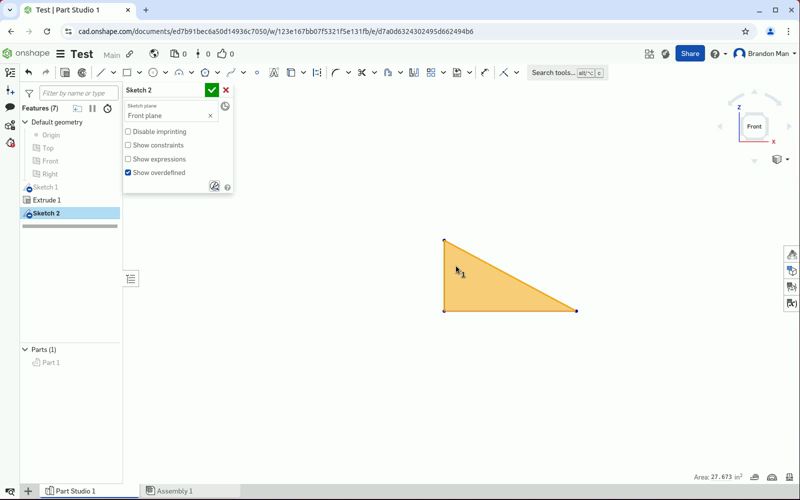
scroll(-6)
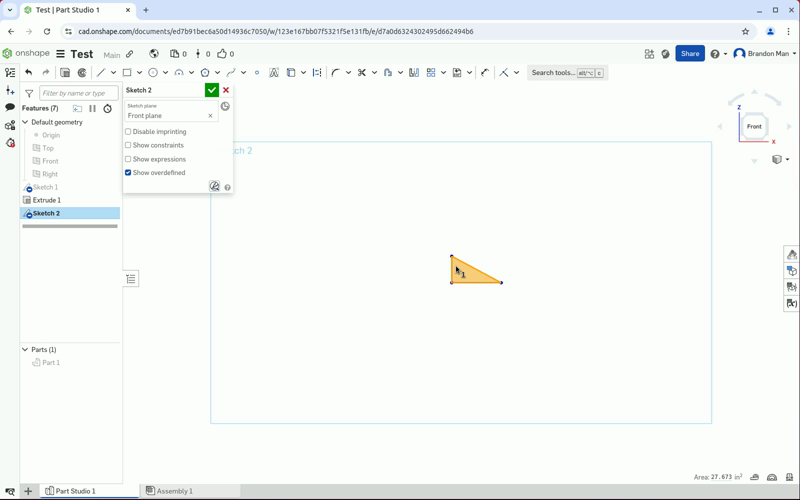
mouse_move(73, 352)
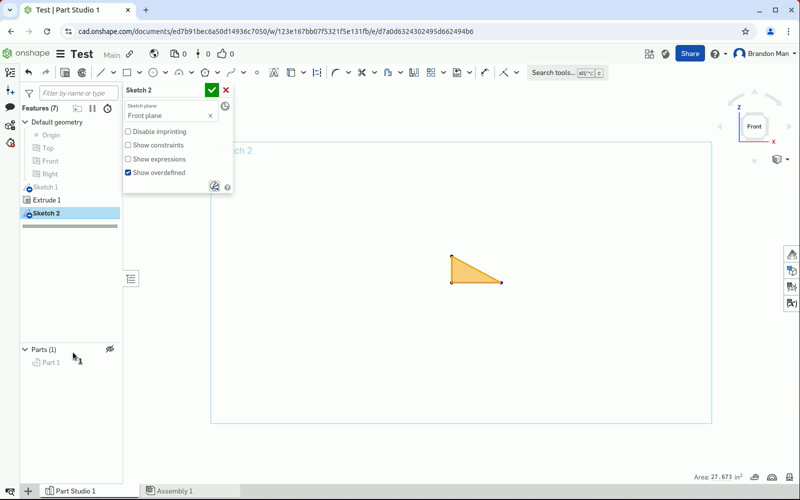
key(shift+y)
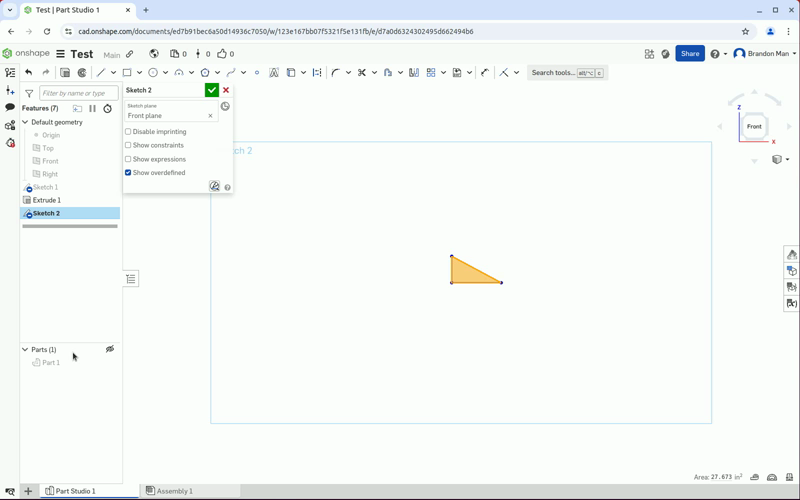
key(shift+e)
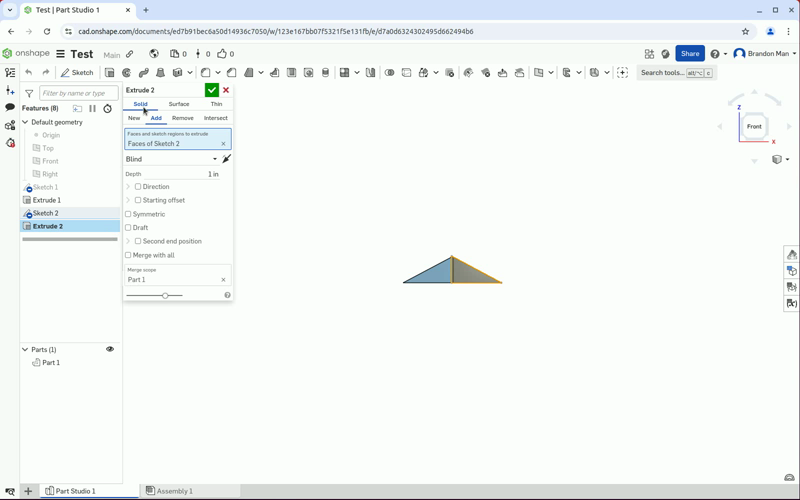
mouse_move(143, 106)
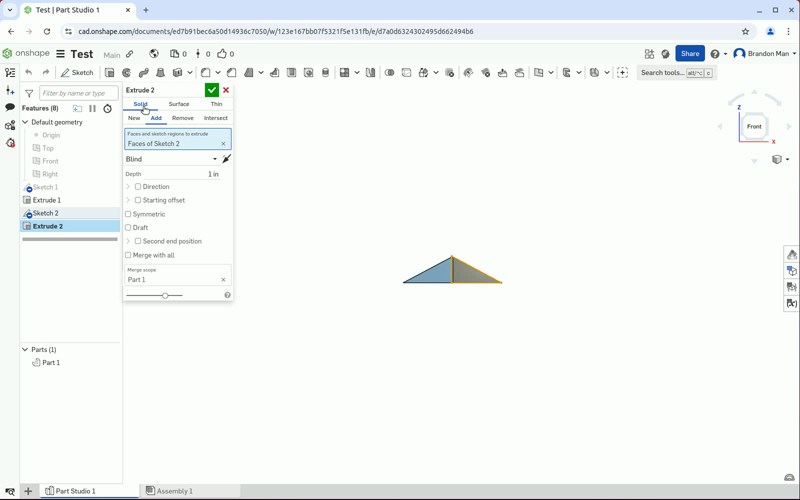
click(143, 106)
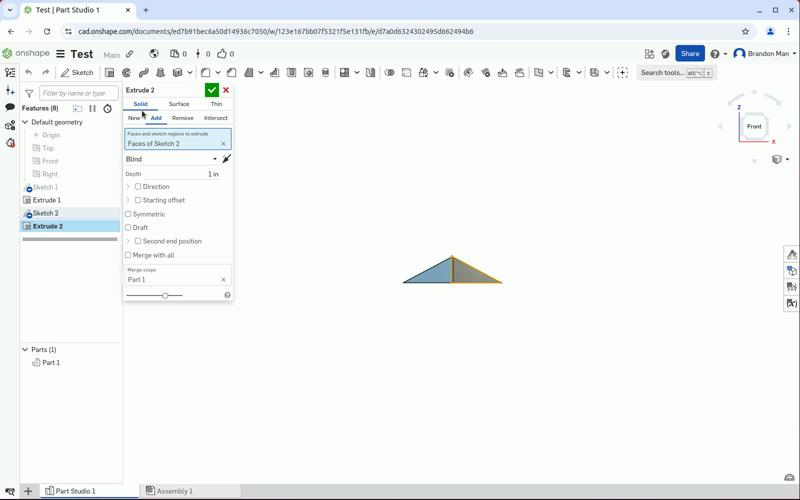
mouse_move(137, 120)
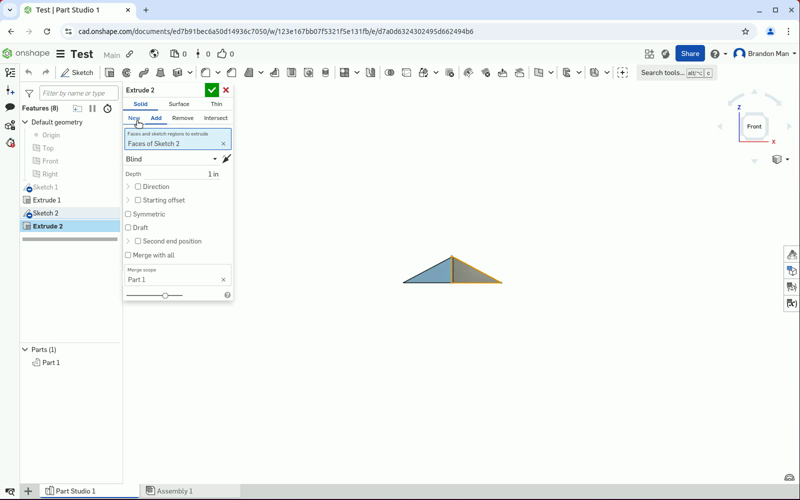
click(137, 120)
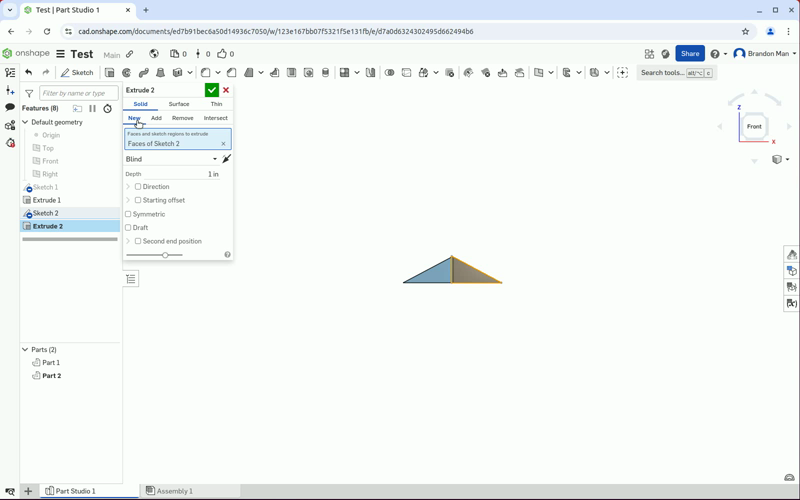
key(tab, 4)
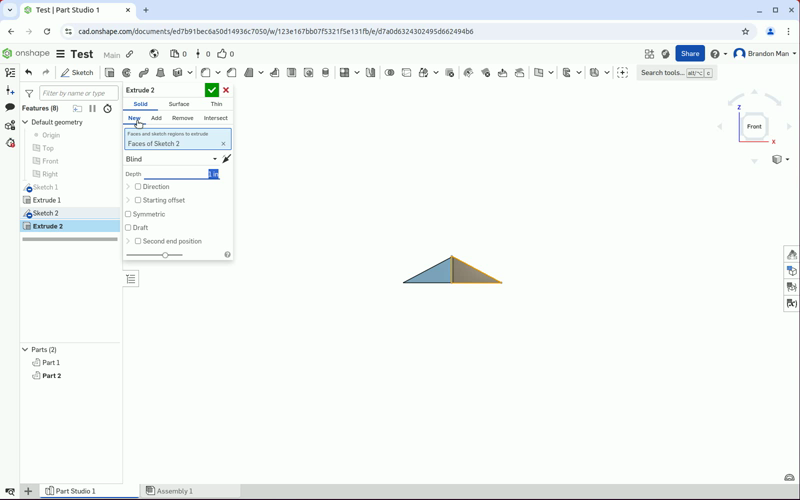
text(4.574)
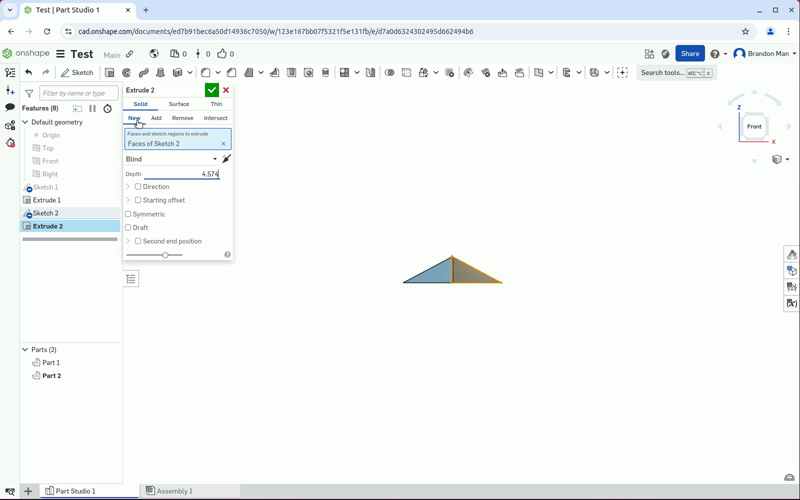
key(enter)
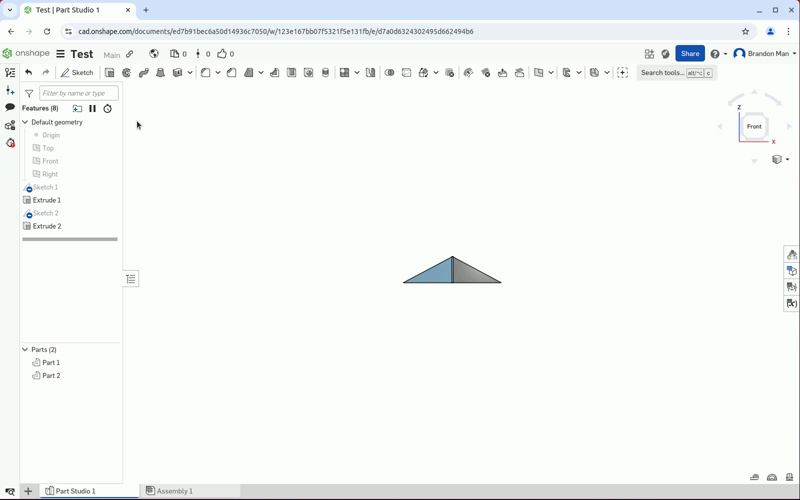
key(shift+h)
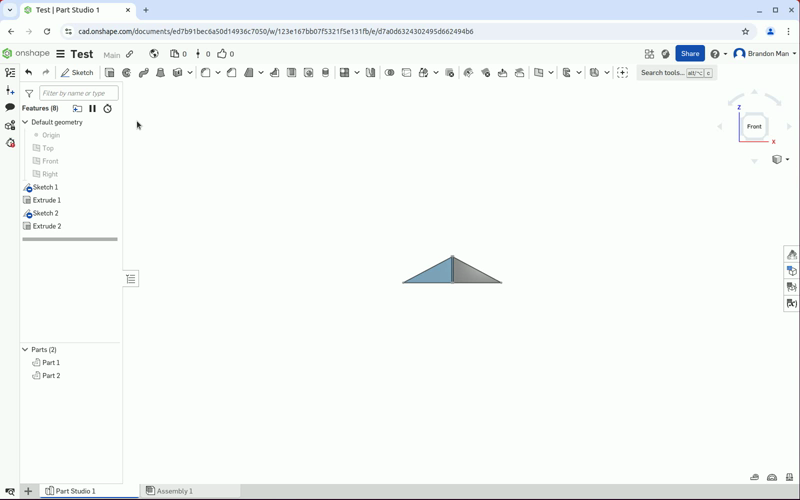
key(shift+h)
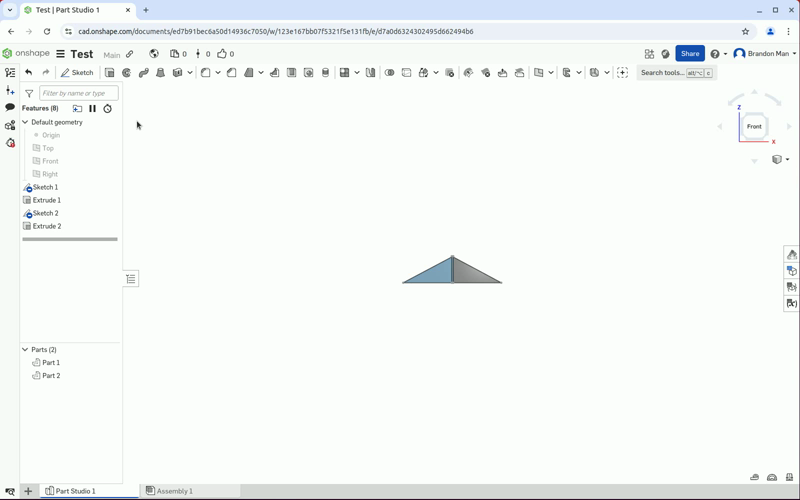
key(shift+7)
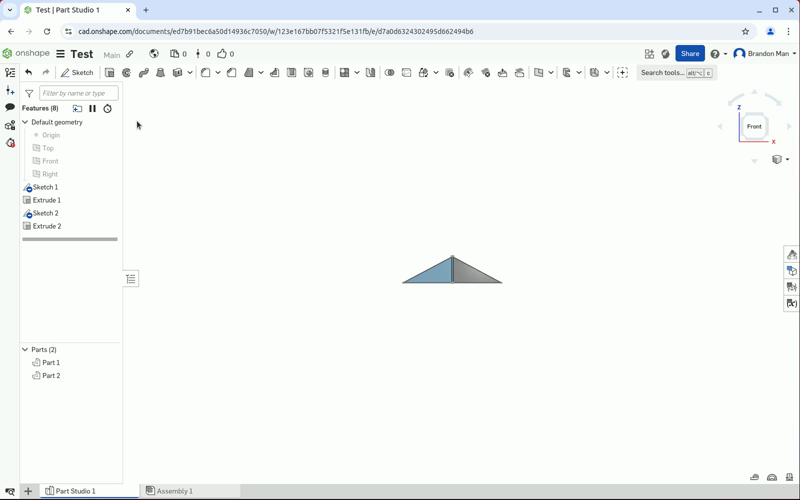
key(left, 2)
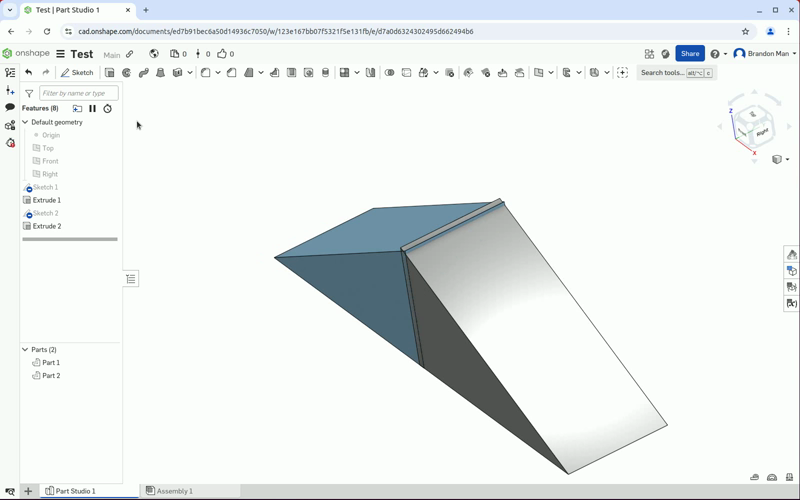
key(down, 2)
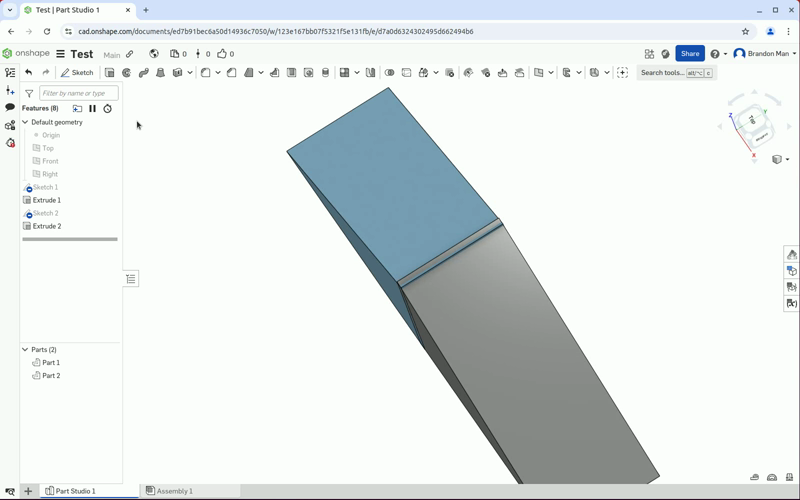
key(up, 2)
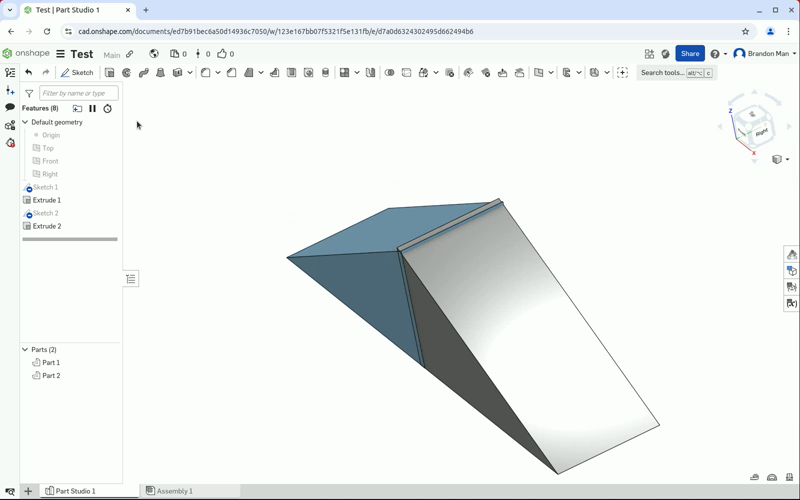
key(right, 2)
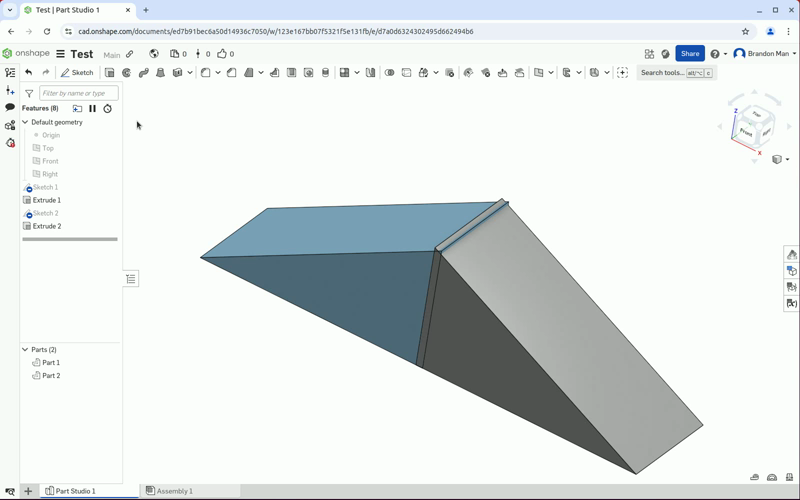
mouse_move(73, 189)
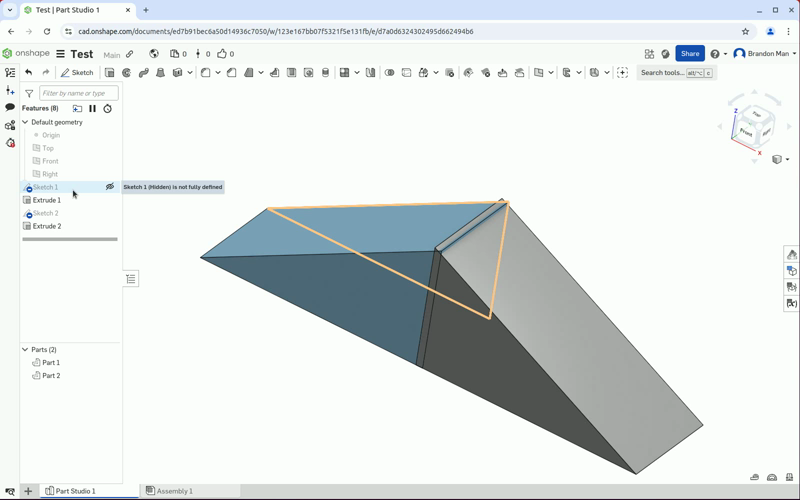
click(73, 189)